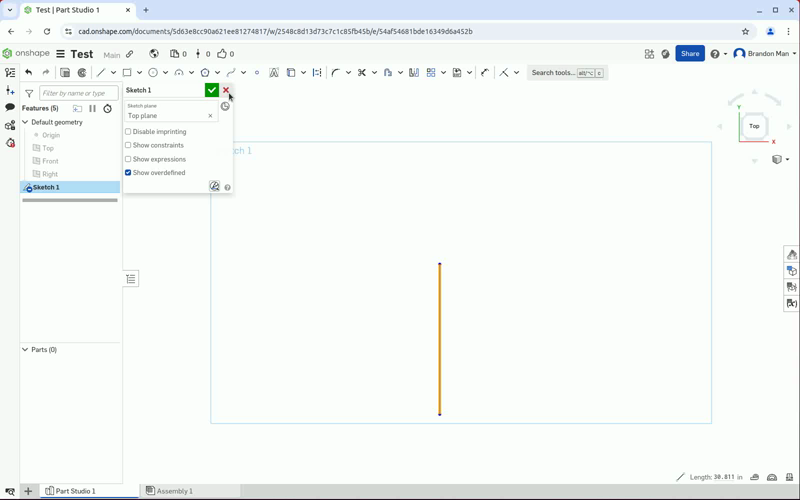
key(shift+h)
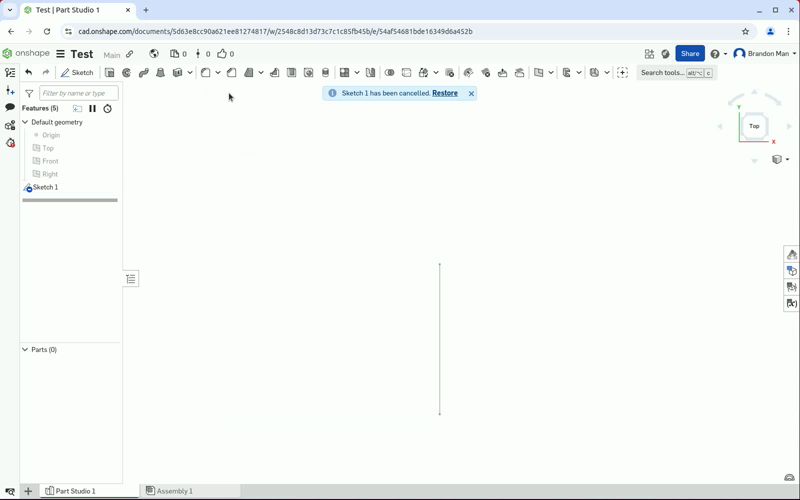
key(shift+s)
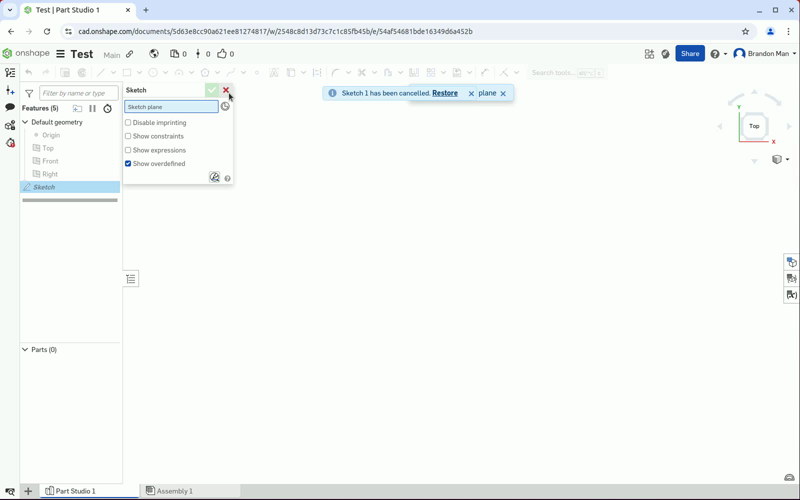
mouse_move(73, 150)
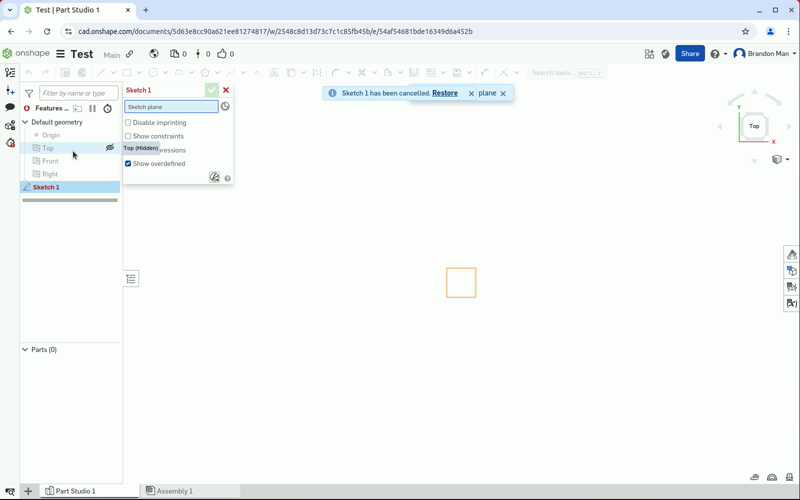
click(73, 150)
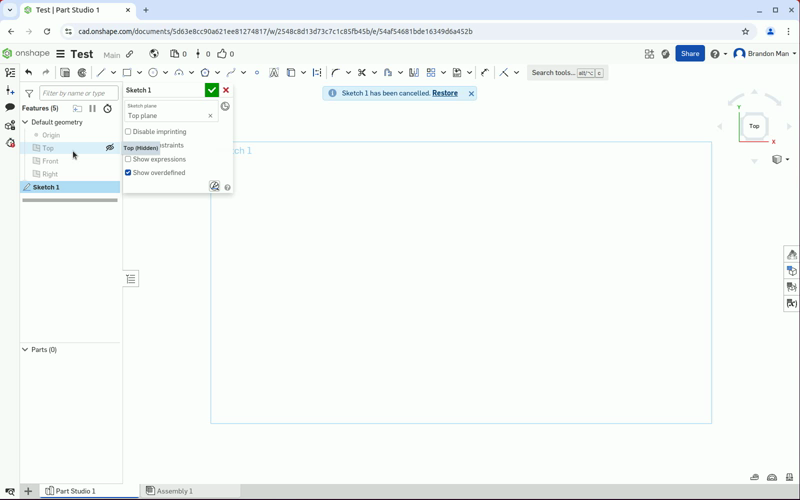
mouse_move(73, 352)
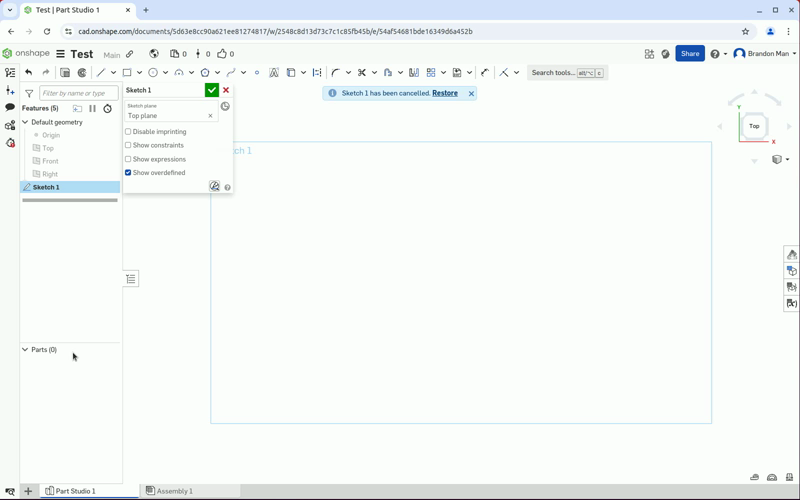
key(y)
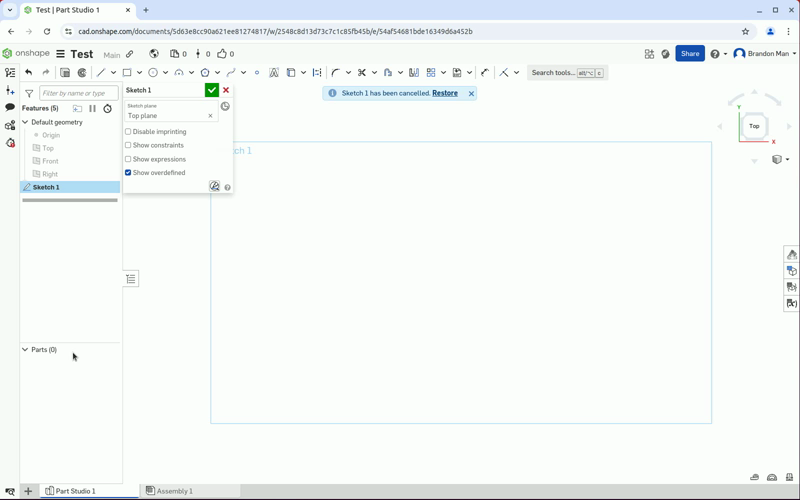
key(c)
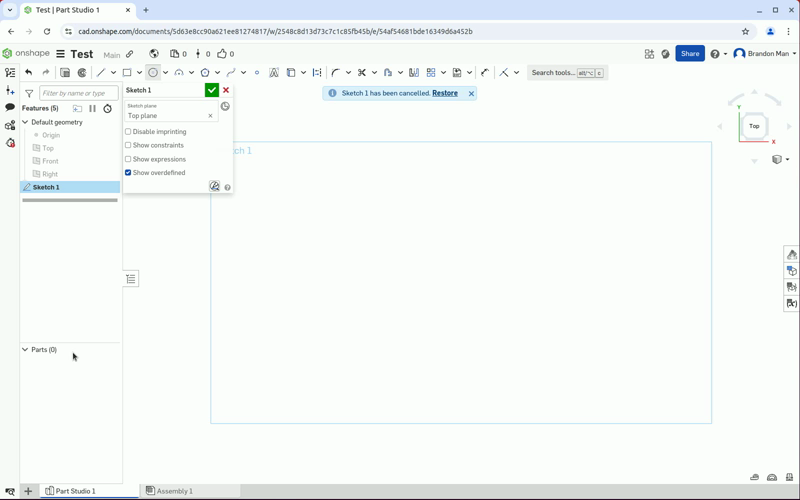
key_down(shift)
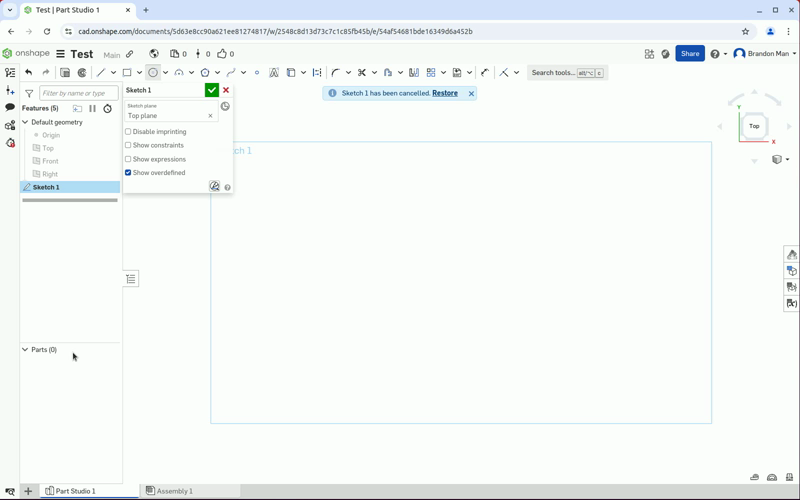
mouse_move(404, 282)
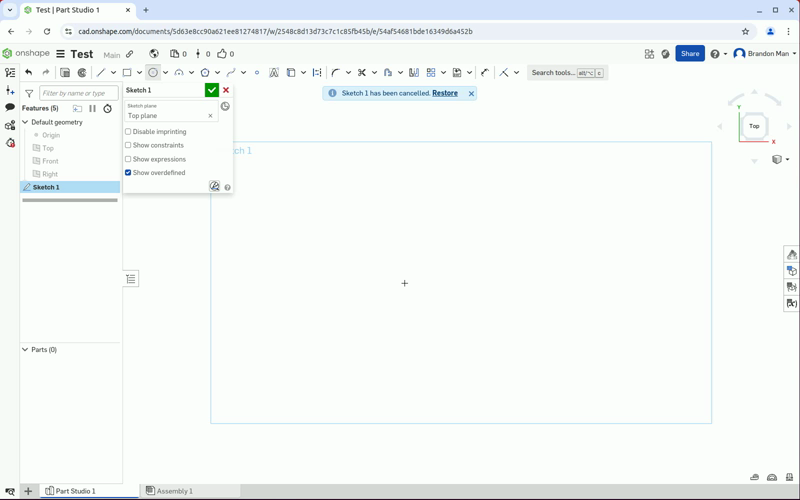
click(404, 282)
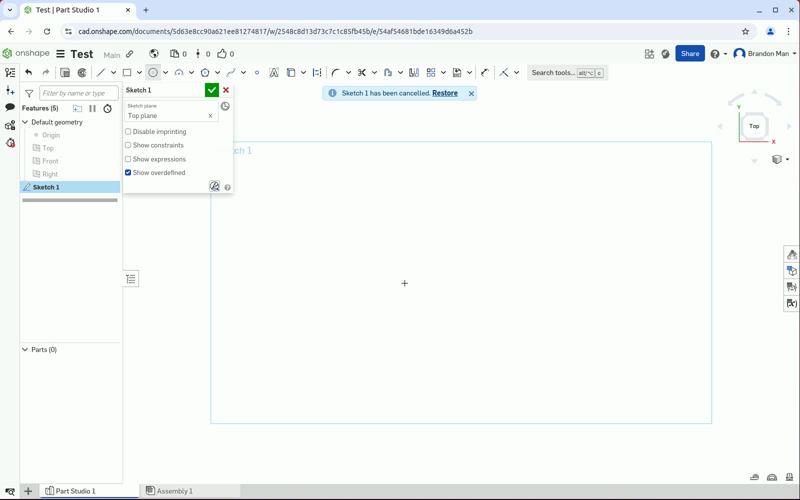
key_up(shift)
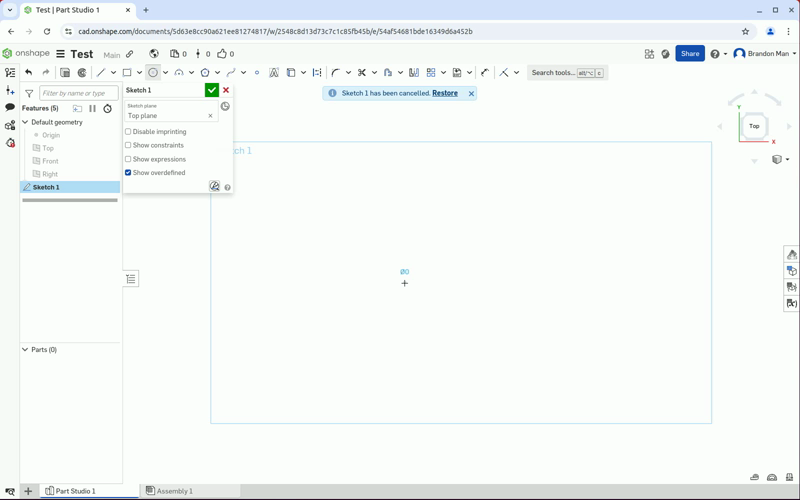
mouse_move(461, 282)
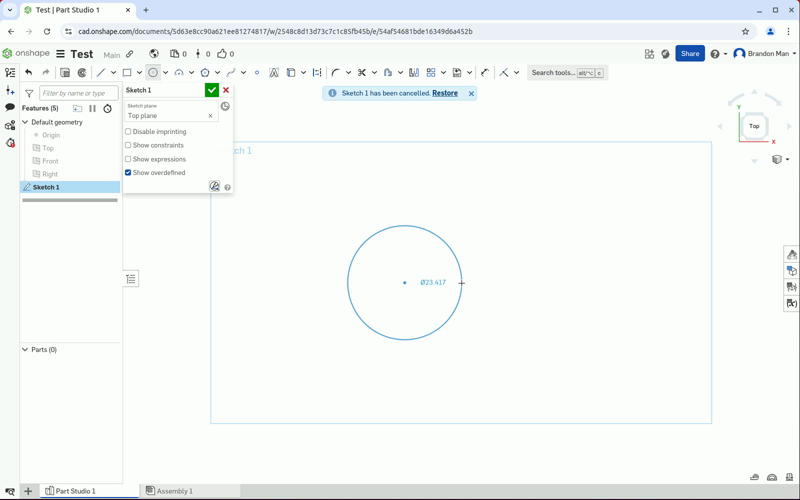
click(461, 282)
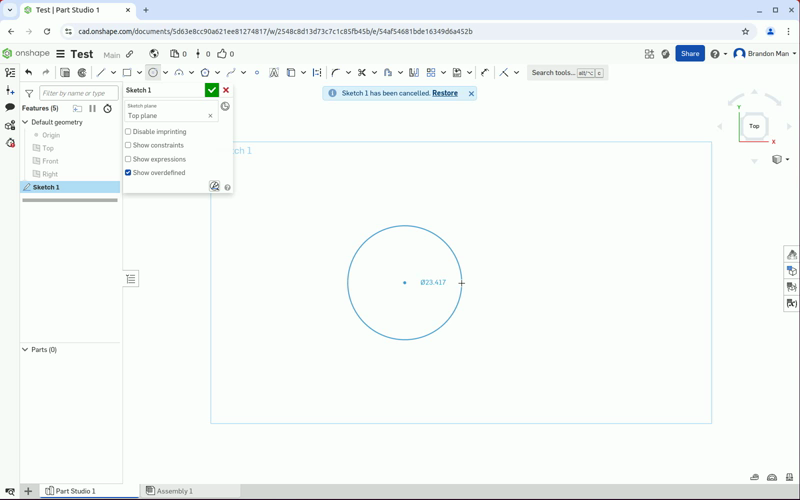
key(esc)
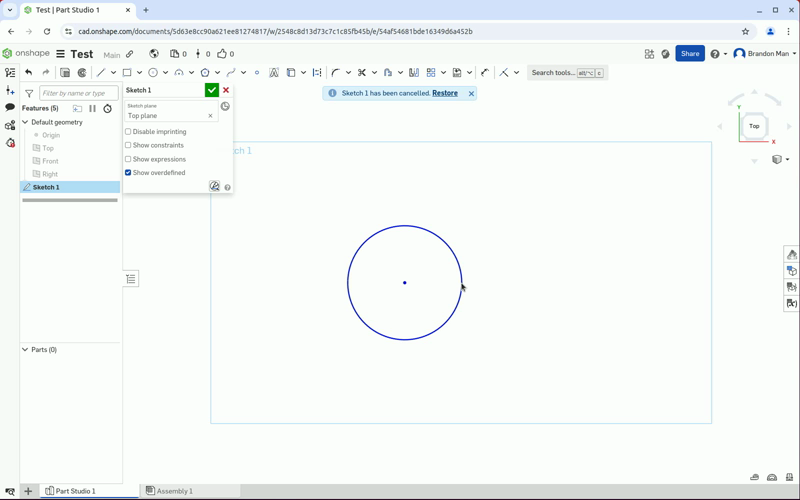
key(c)
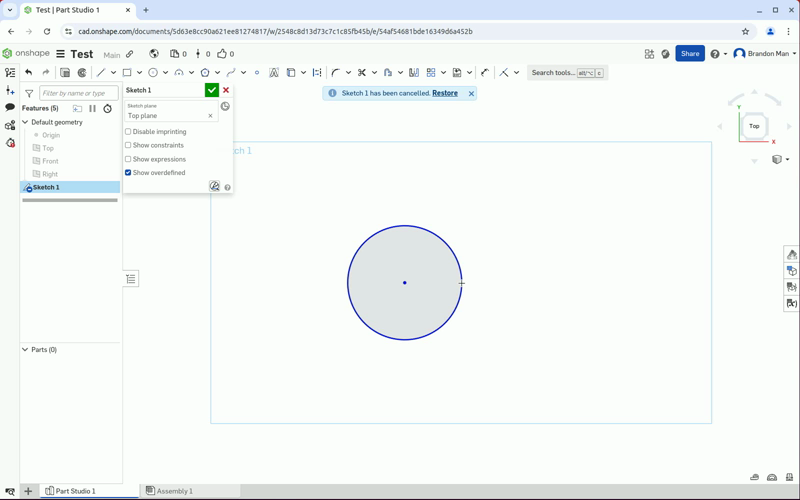
key_down(shift)
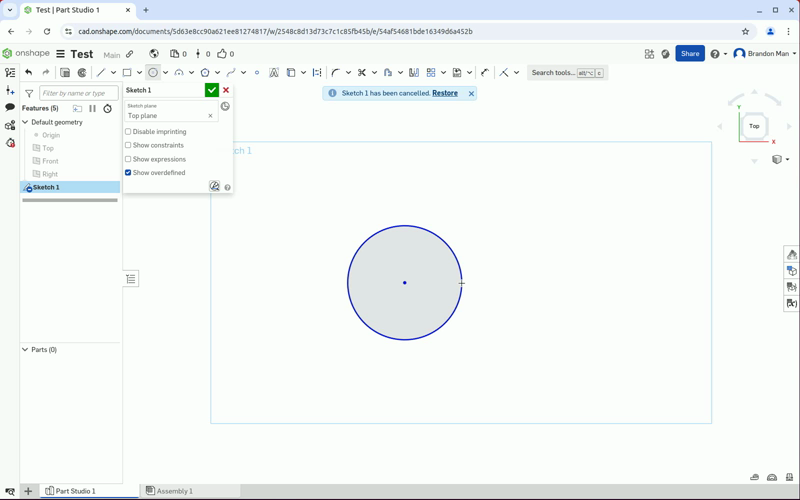
mouse_move(404, 282)
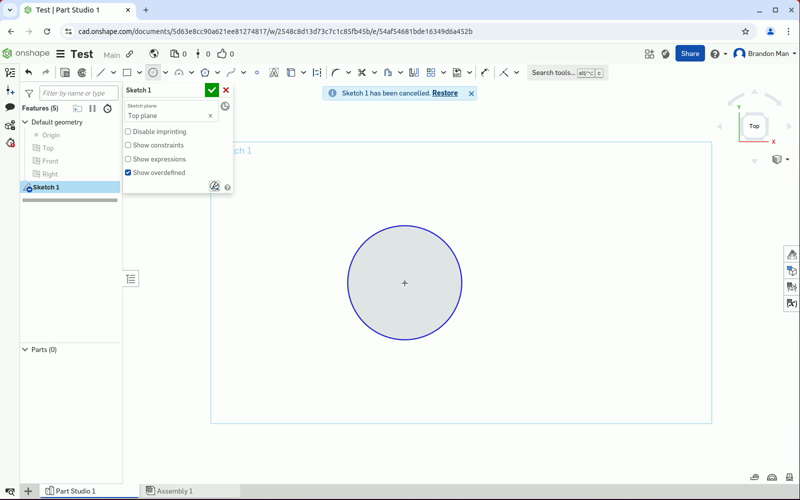
click(404, 282)
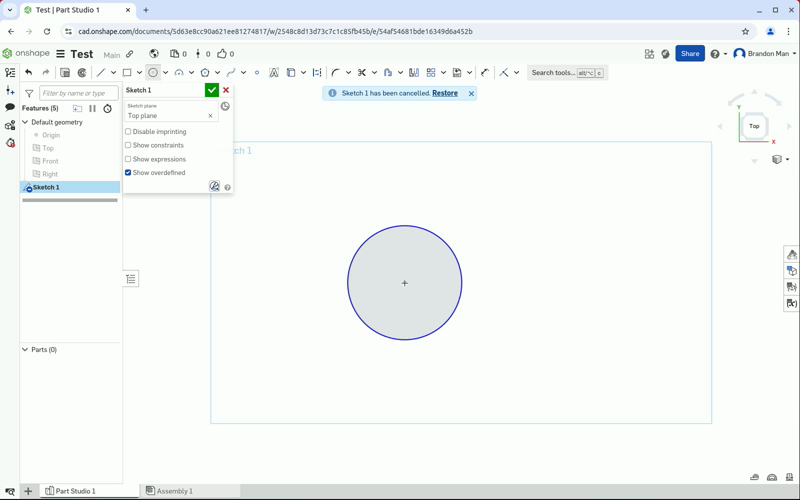
key_up(shift)
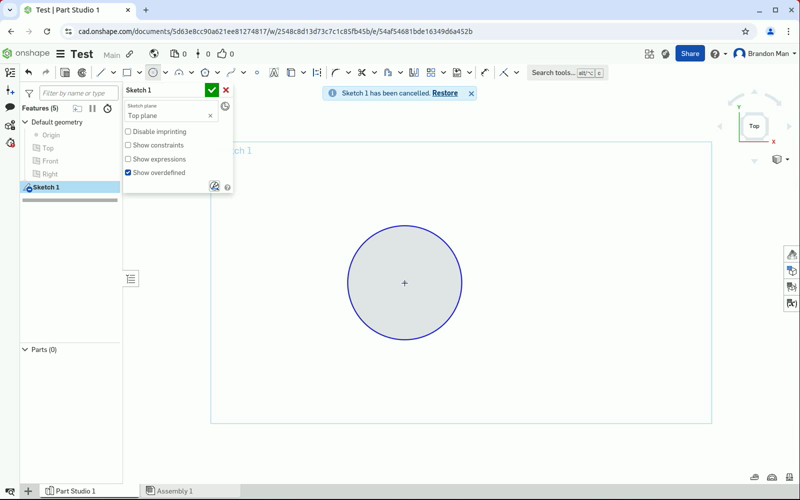
mouse_move(433, 282)
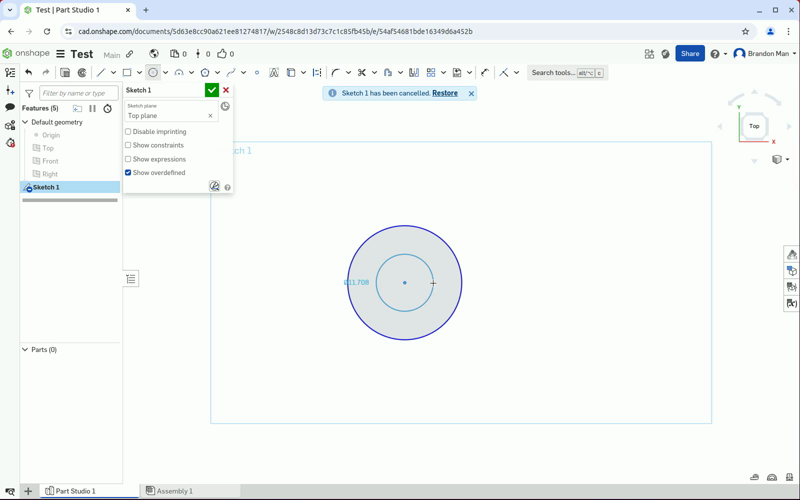
click(433, 282)
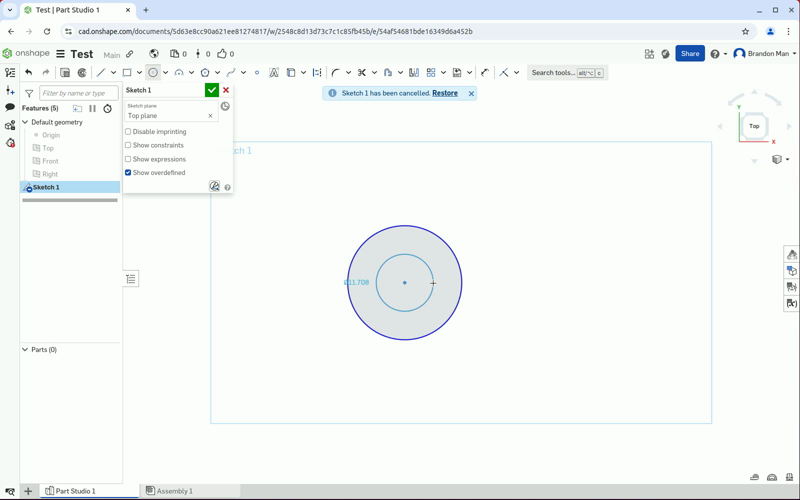
key(esc)
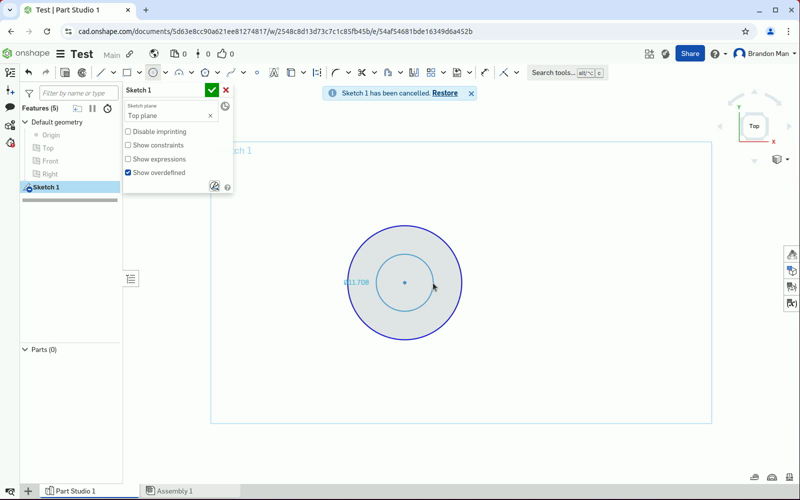
mouse_move(364, 314)
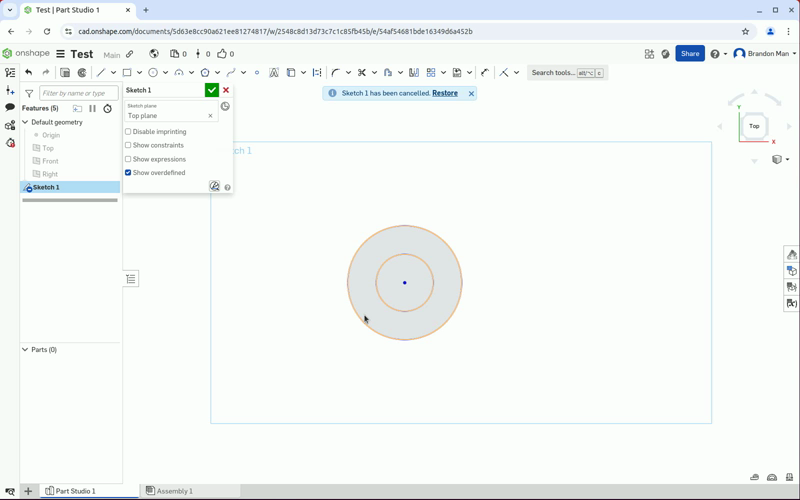
click(364, 314)
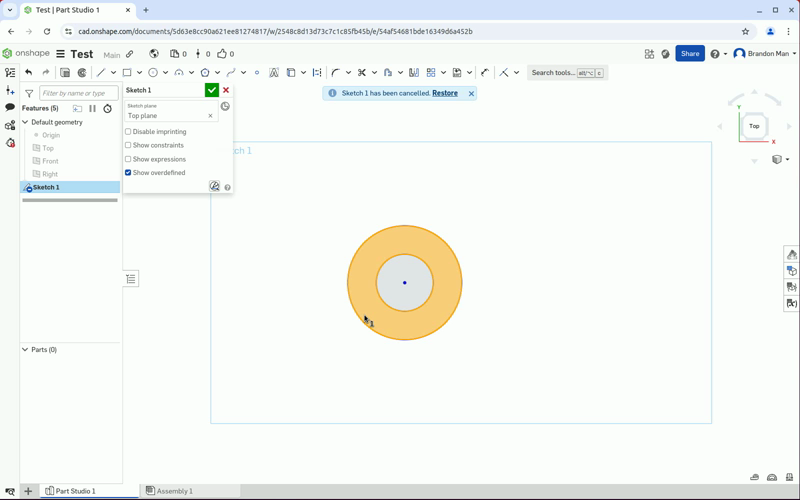
mouse_move(73, 352)
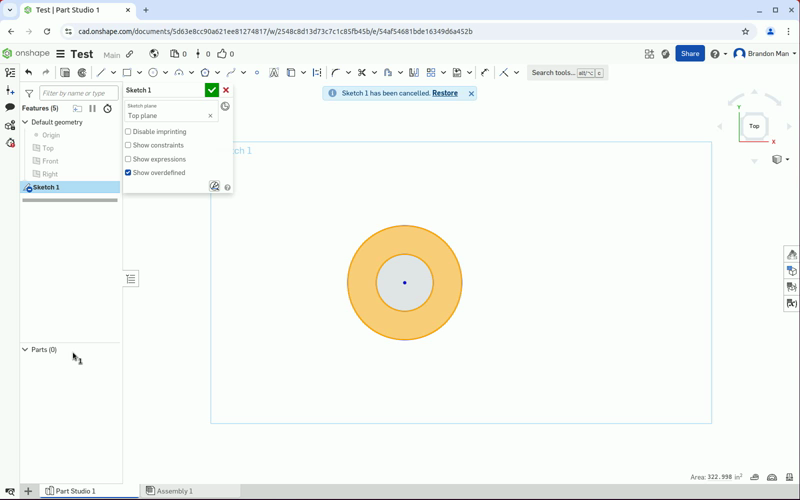
key(shift+y)
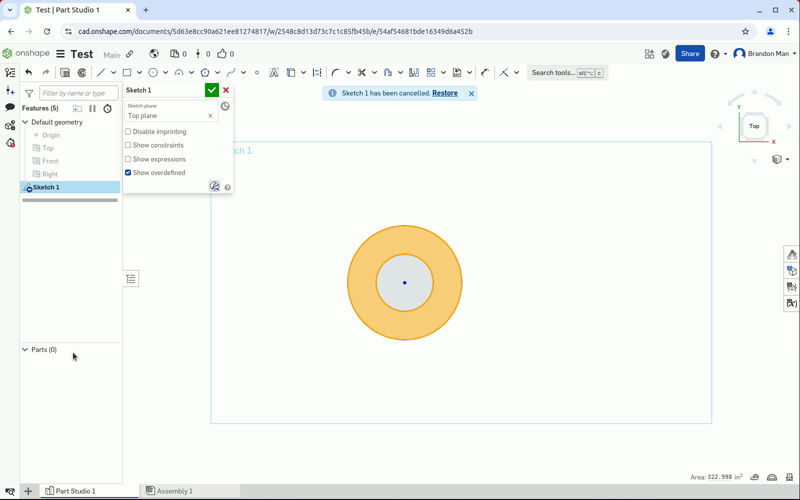
key(shift+e)
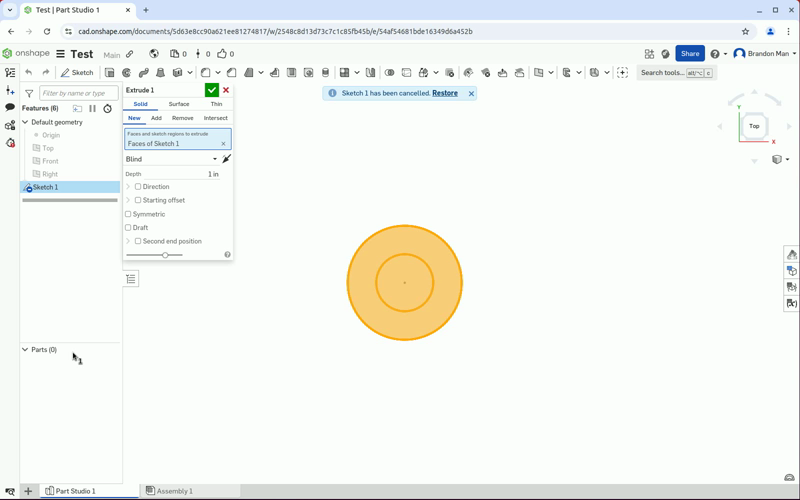
mouse_move(143, 106)
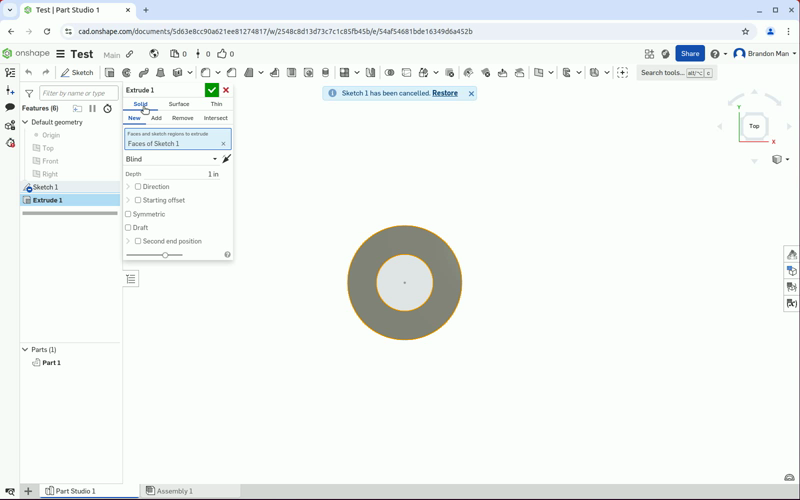
click(143, 106)
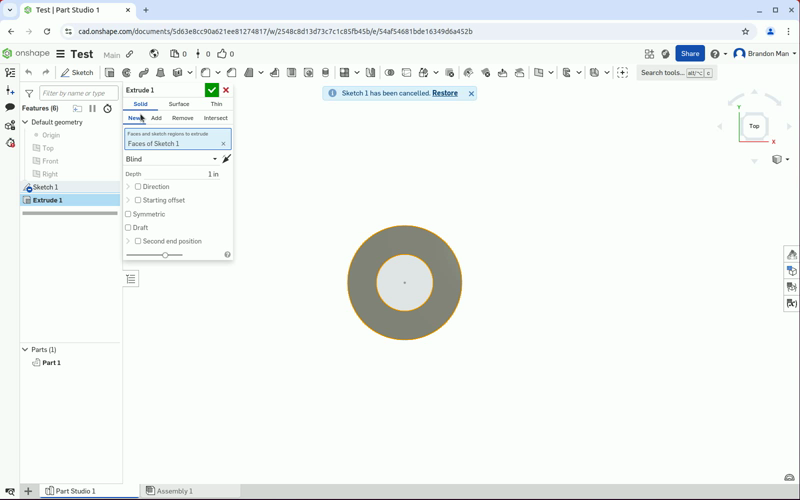
mouse_move(137, 120)
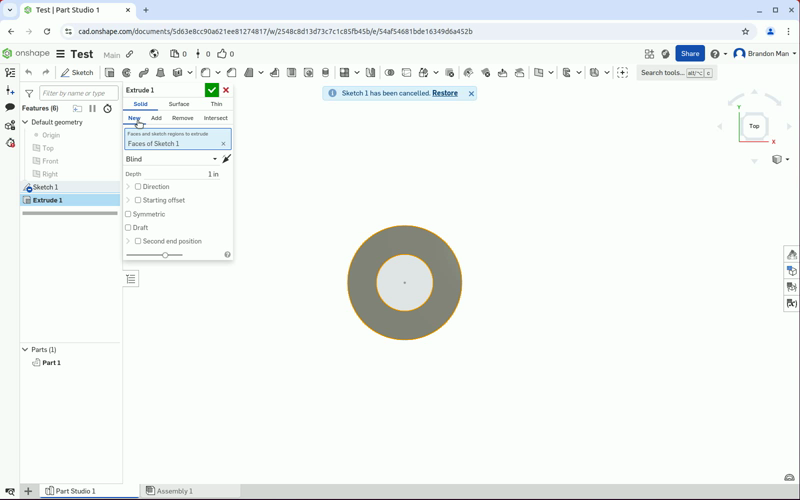
click(137, 120)
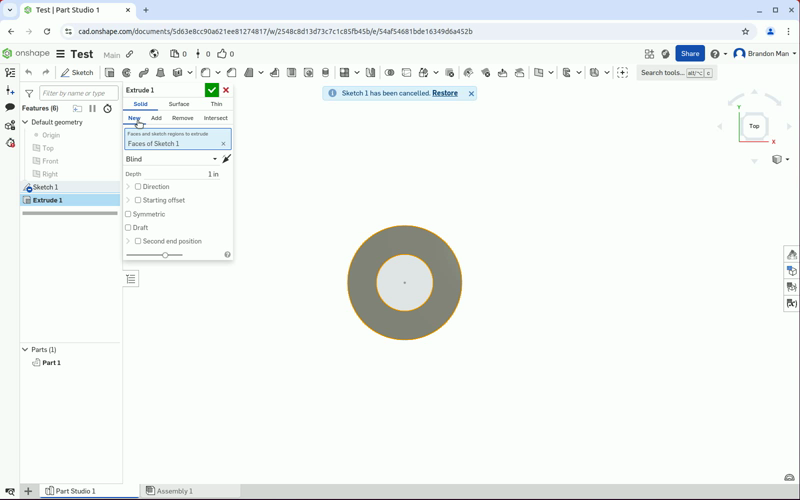
key(tab, 4)
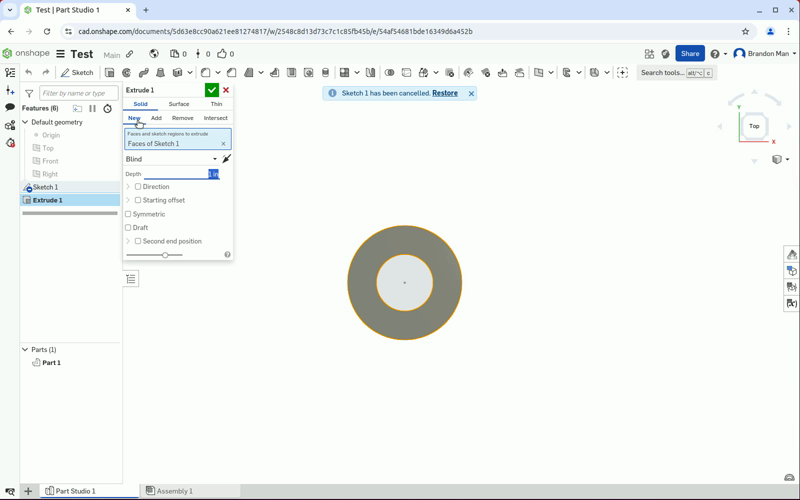
text(17.331)
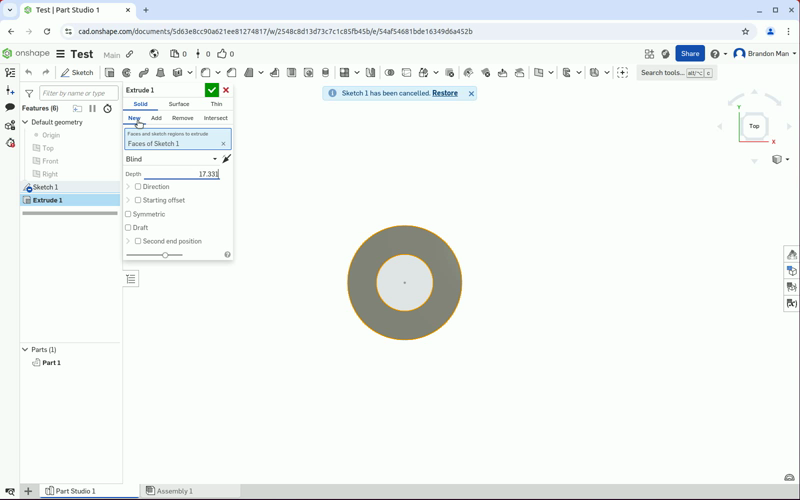
key(enter)
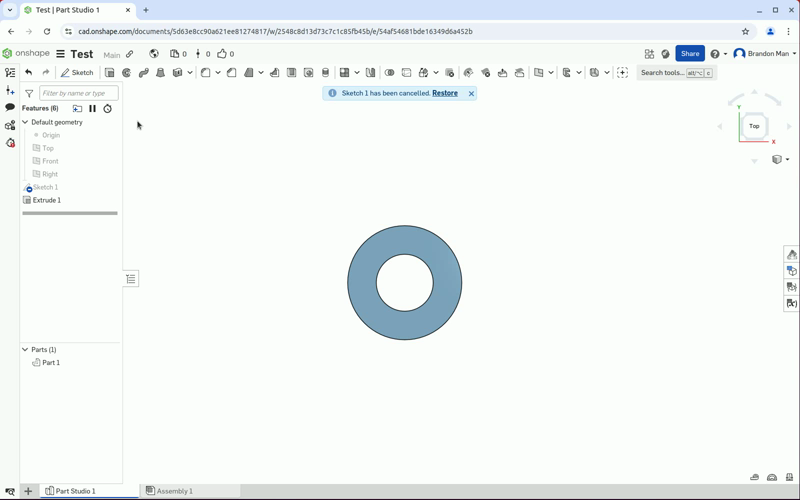
key(shift+h)
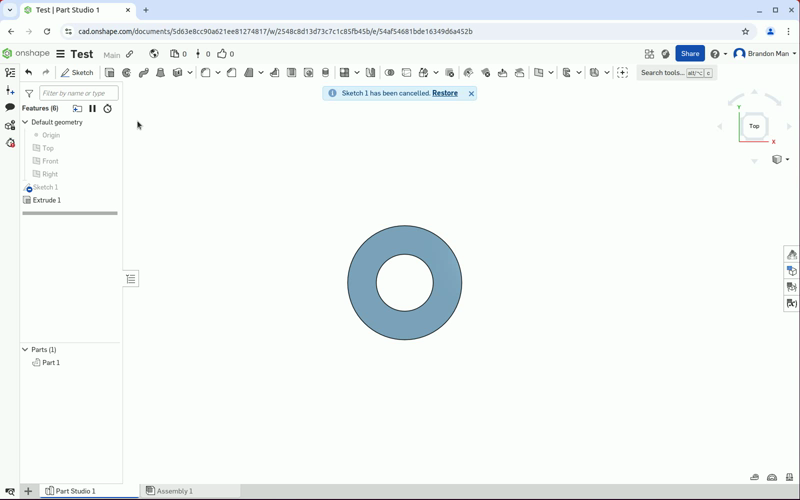
key(shift+h)
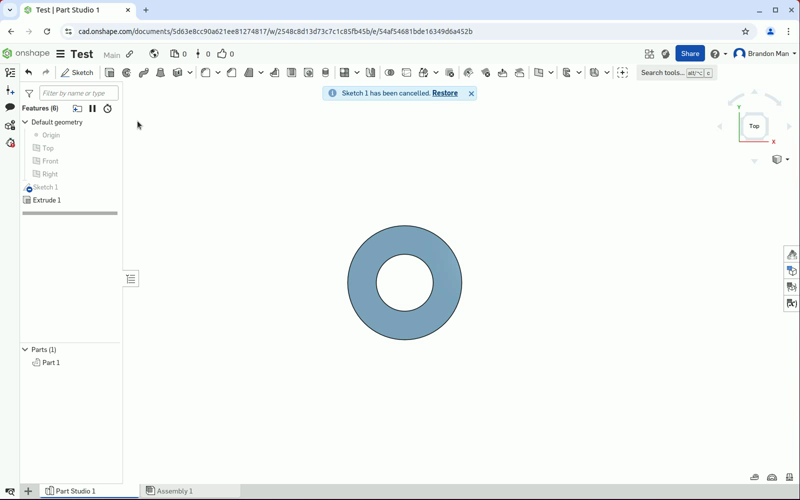
mouse_move(73, 189)
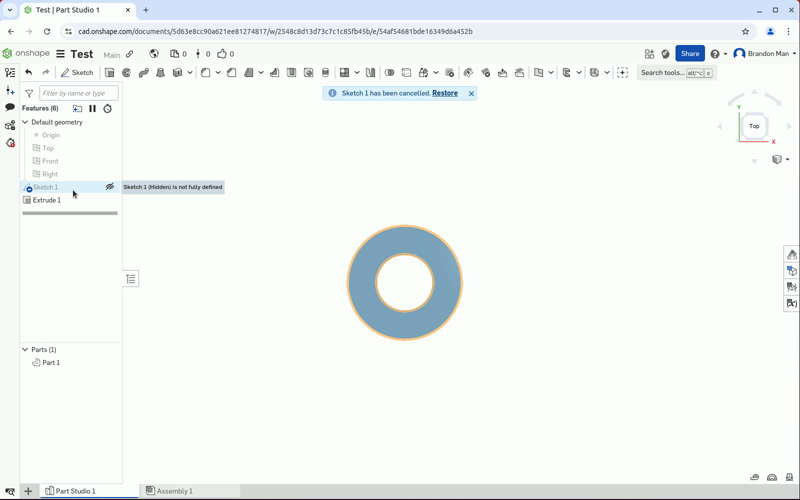
click(73, 189)
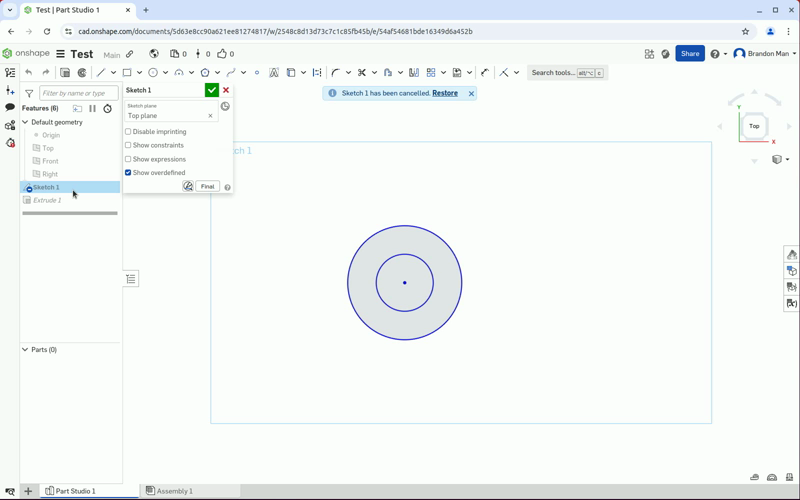
mouse_move(229, 92)
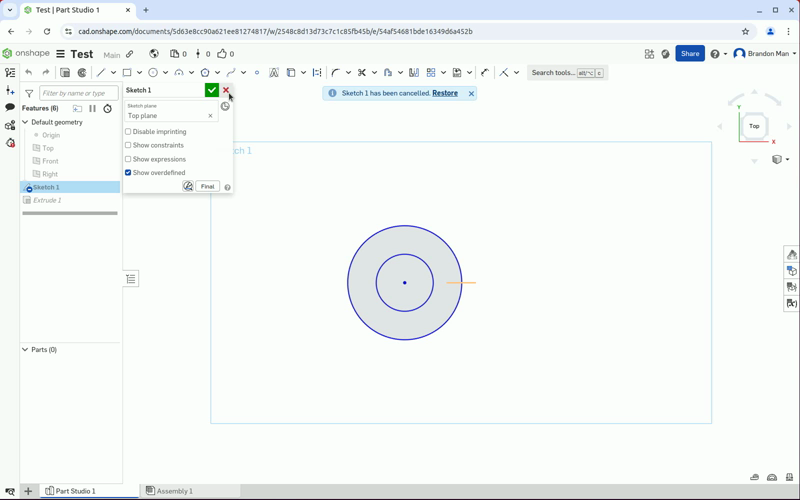
click(229, 92)
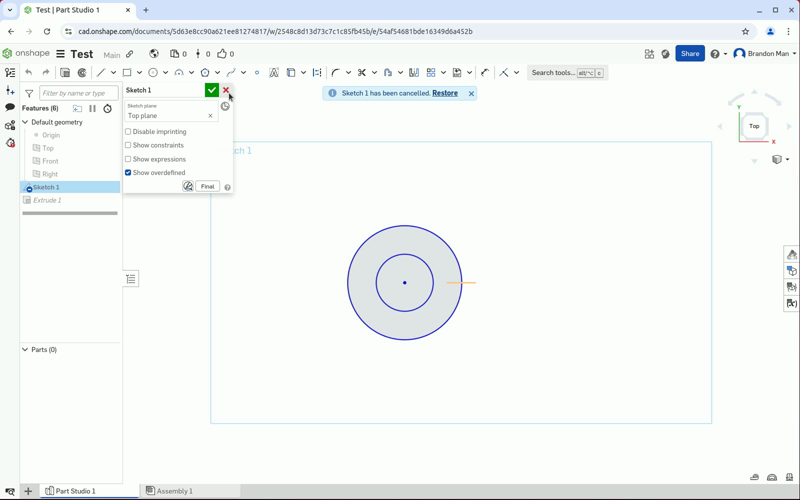
key(shift+s)
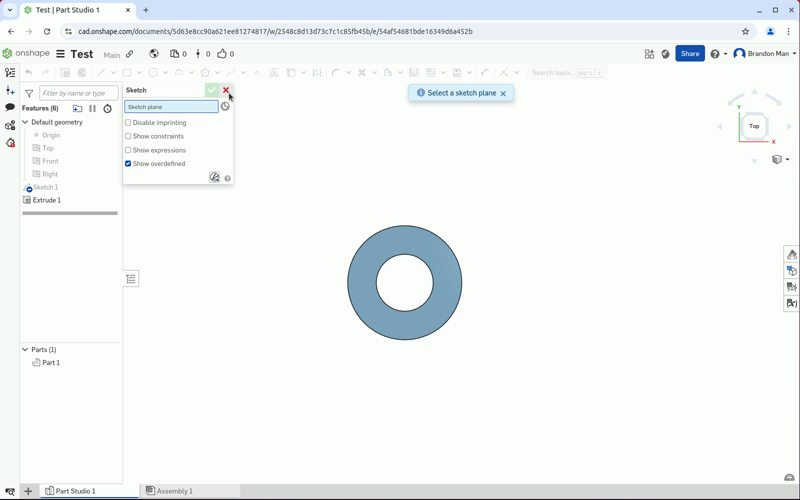
mouse_move(73, 150)
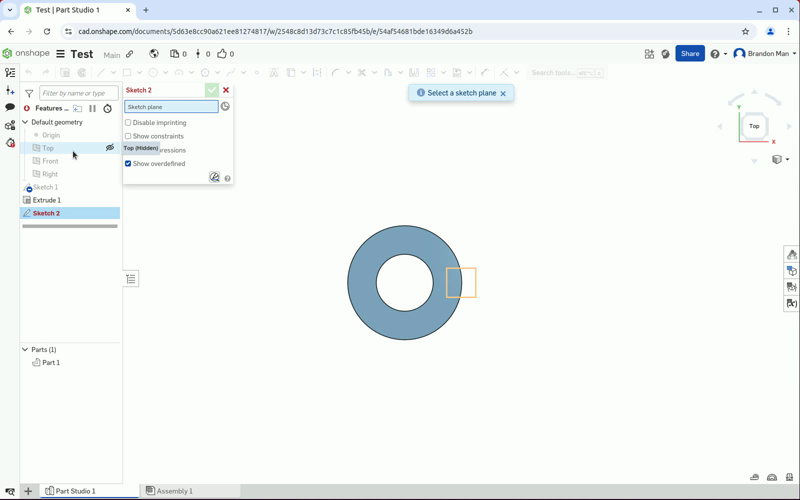
click(73, 150)
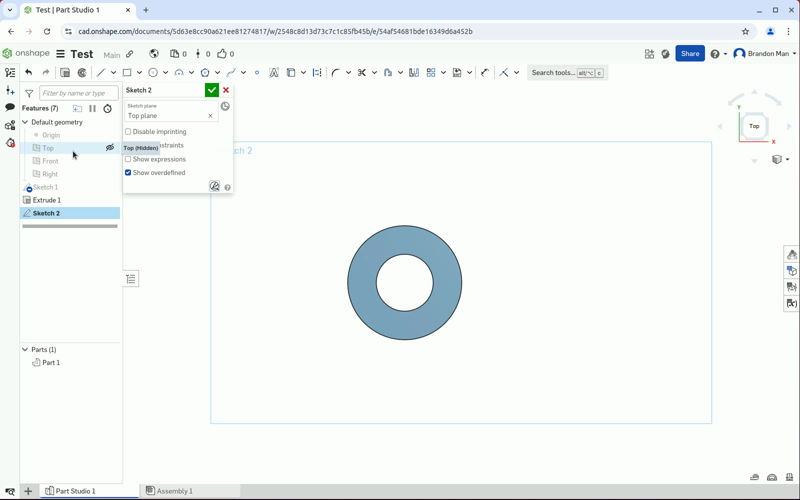
mouse_move(73, 352)
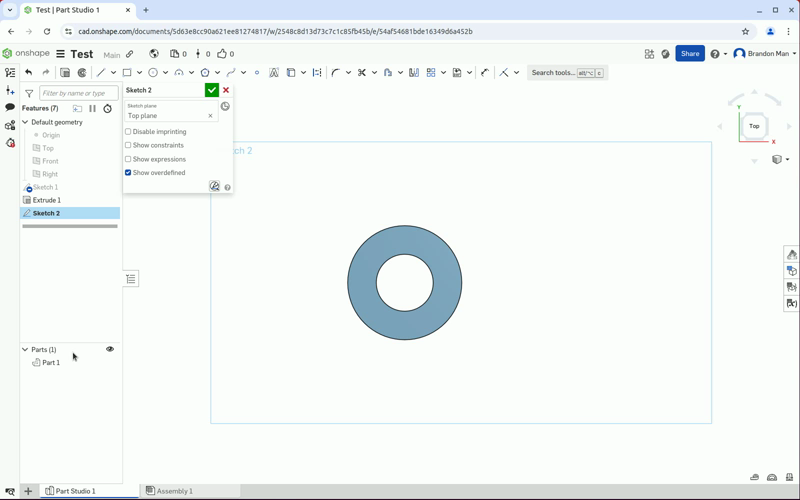
key(y)
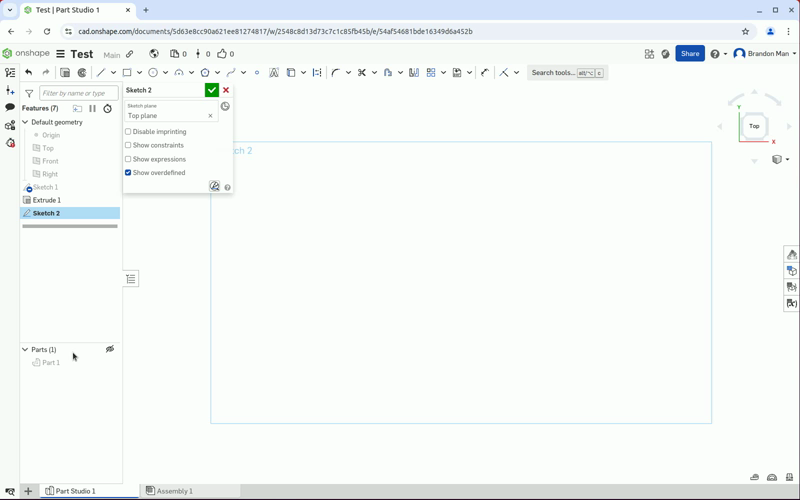
key(l)
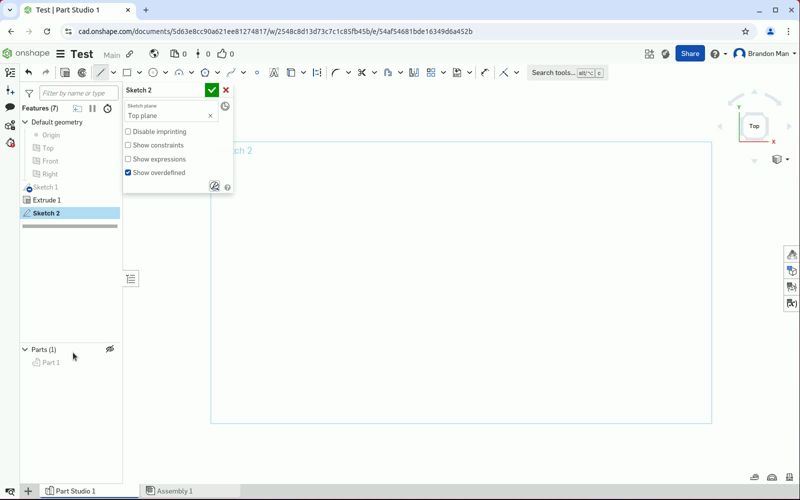
key_down(shift)
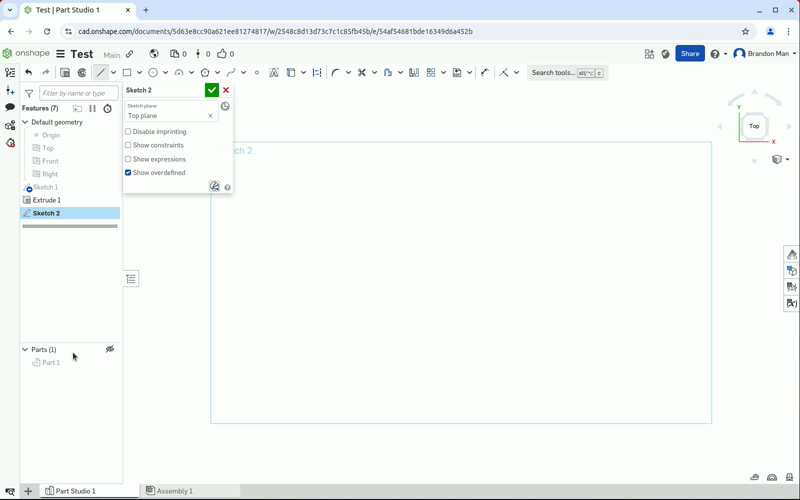
mouse_move(404, 339)
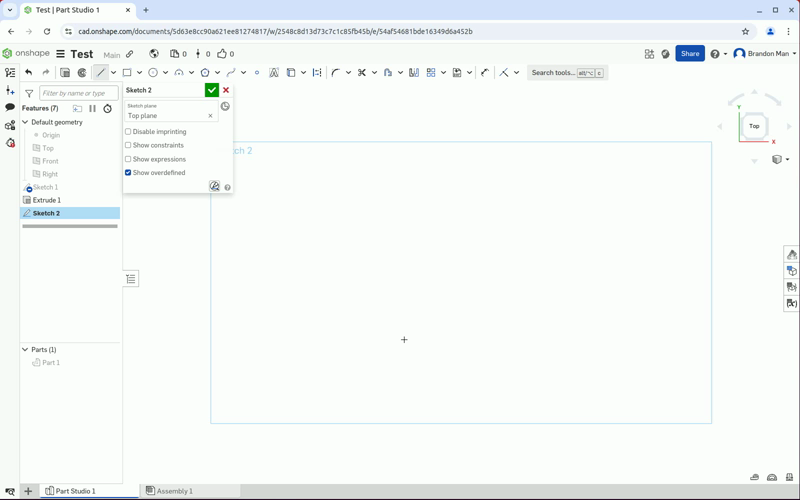
click(404, 339)
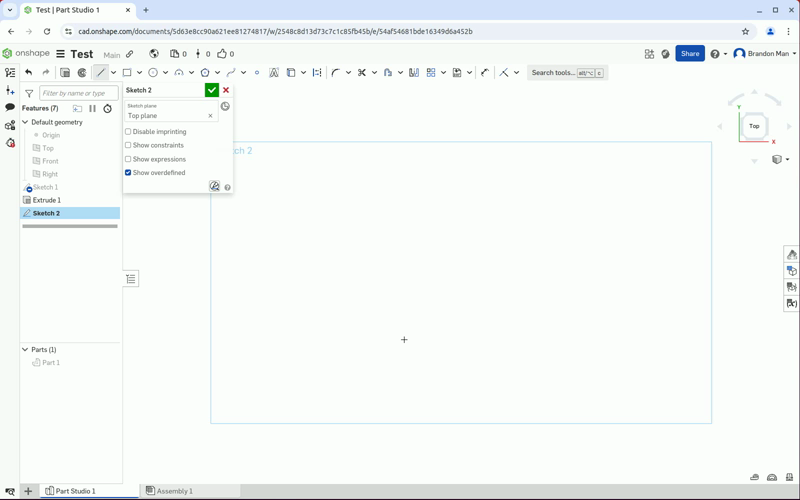
key_up(shift)
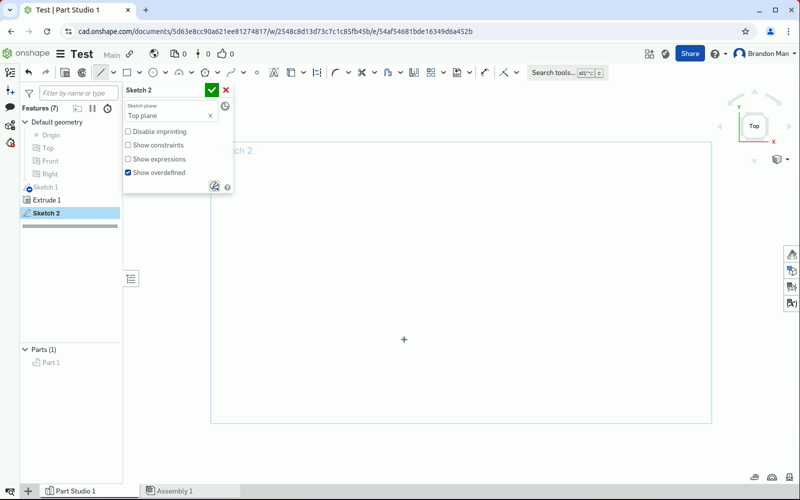
key_down(shift)
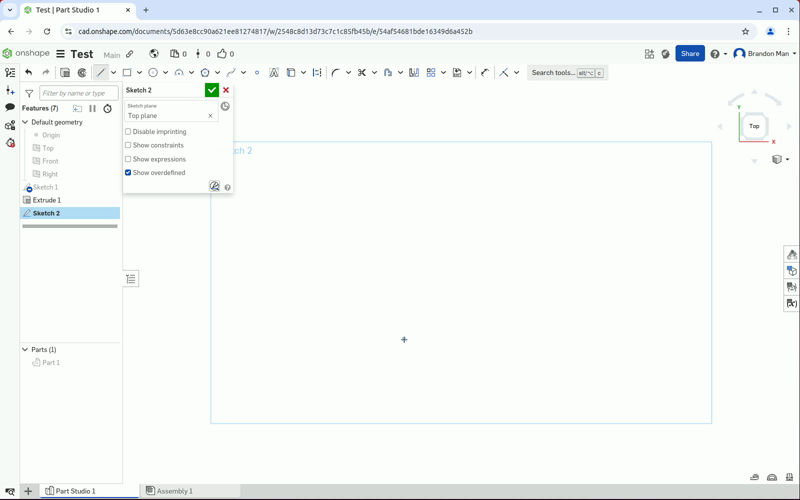
mouse_move(488, 339)
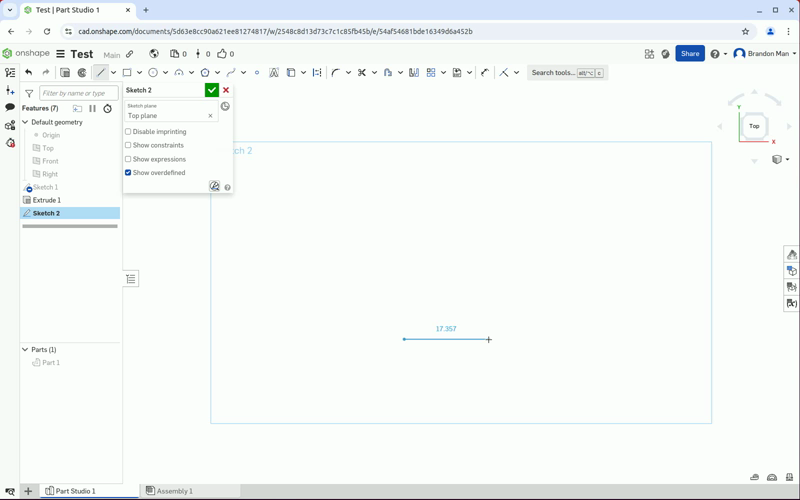
click(488, 339)
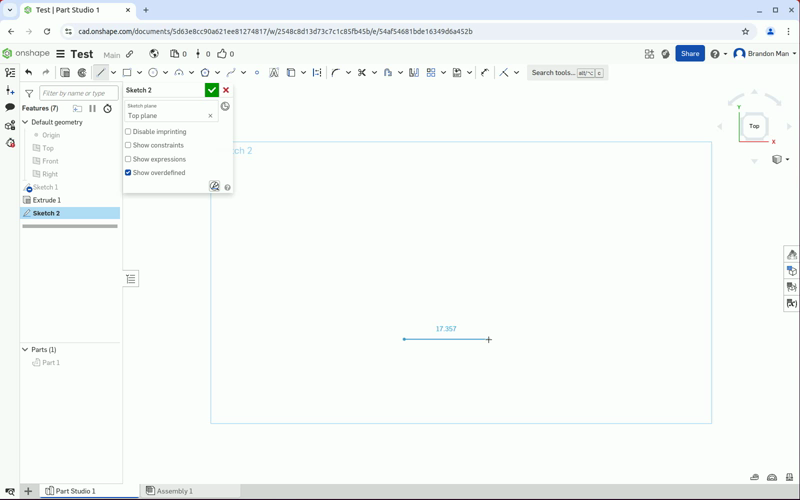
key_up(shift)
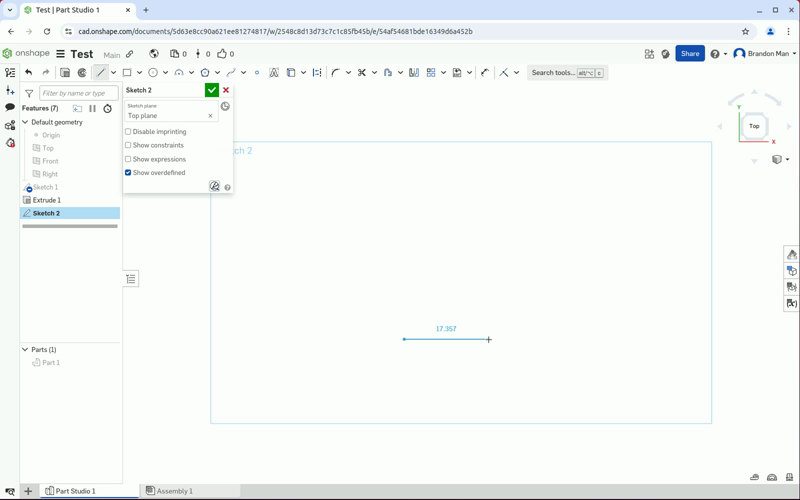
key_down(shift)
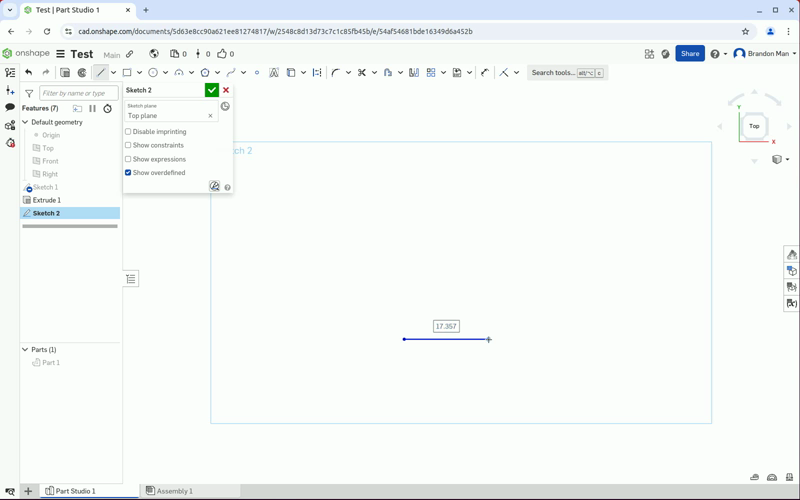
mouse_move(544, 282)
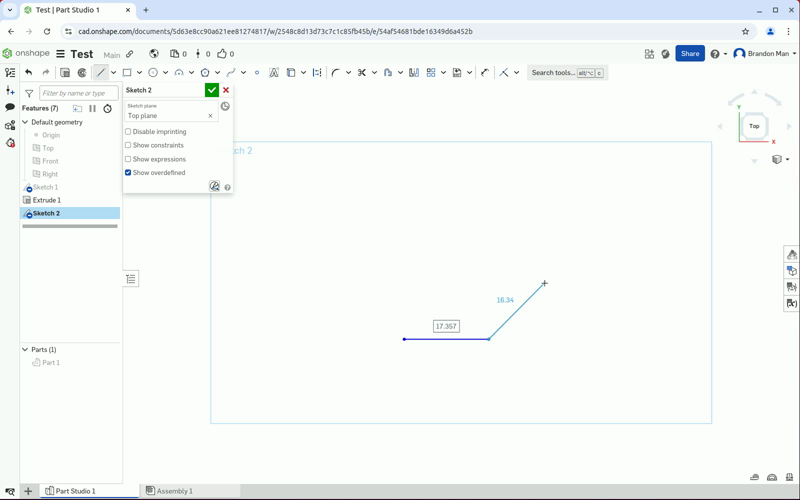
click(544, 282)
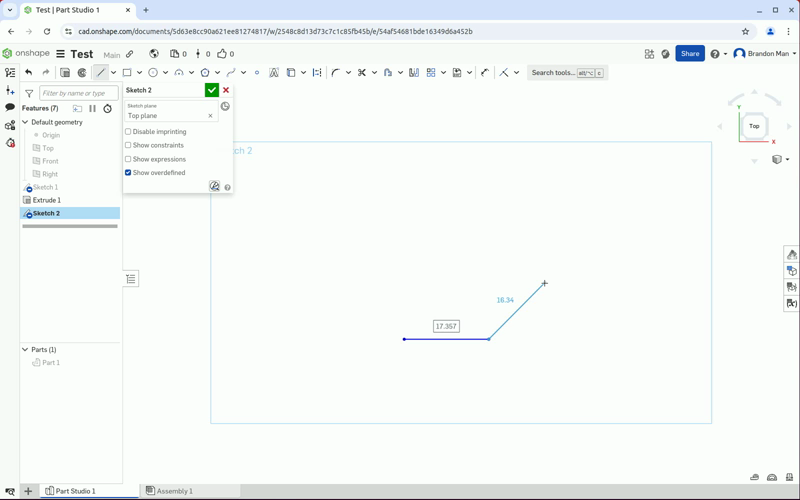
key_up(shift)
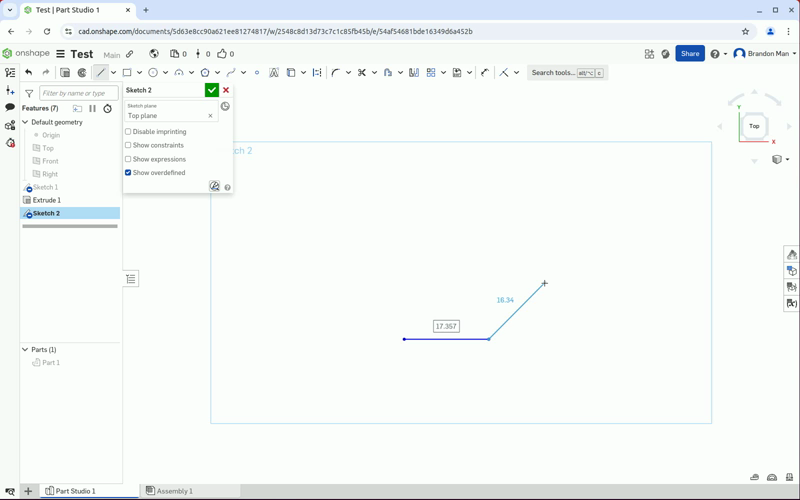
key_down(shift)
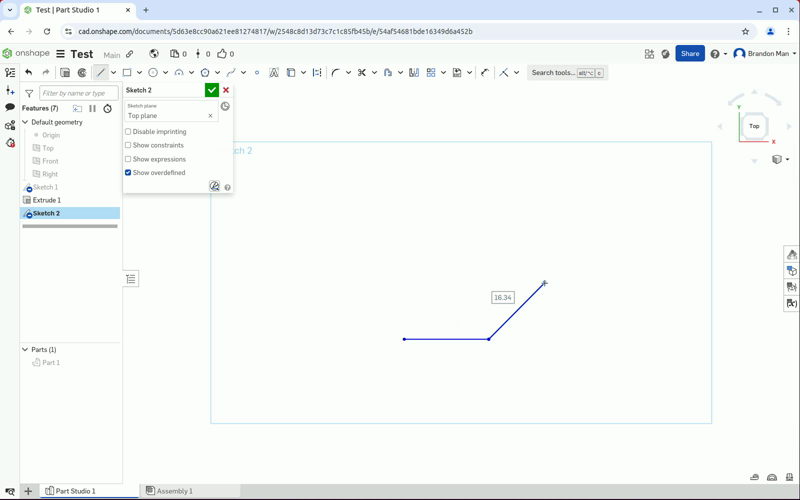
mouse_move(574, 282)
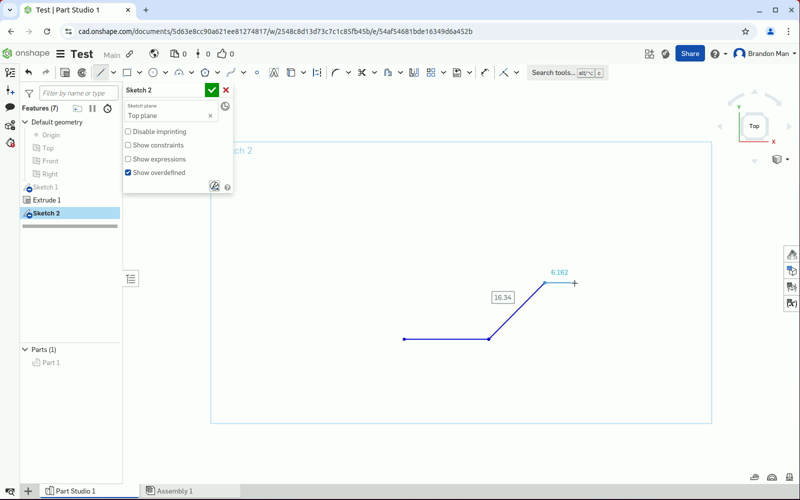
mouse_move(544, 226)
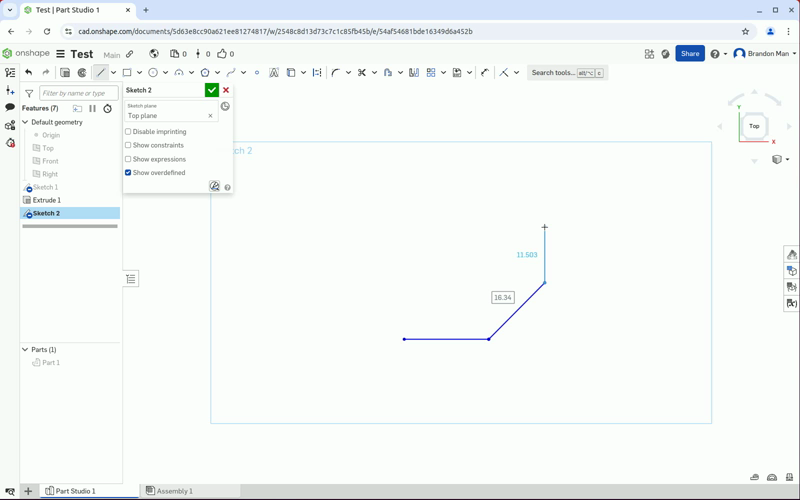
click(544, 226)
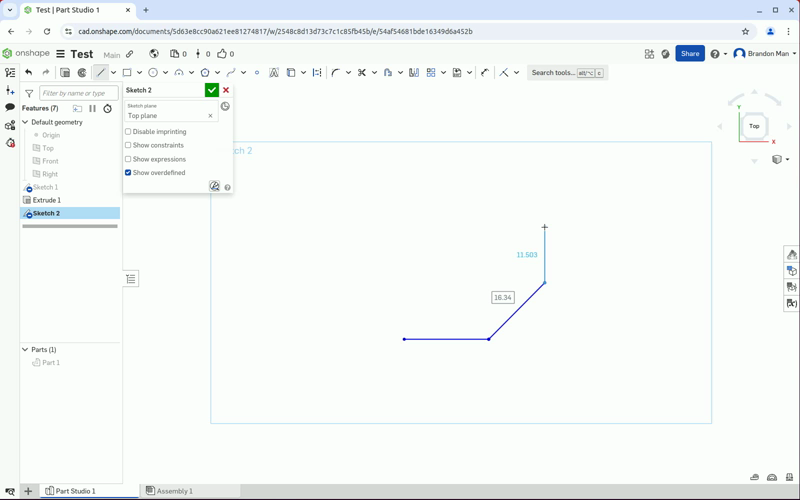
key_up(shift)
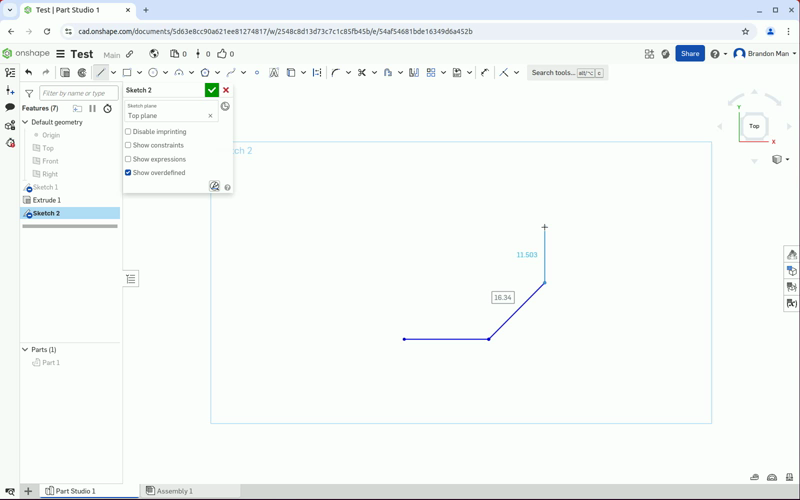
key_down(shift)
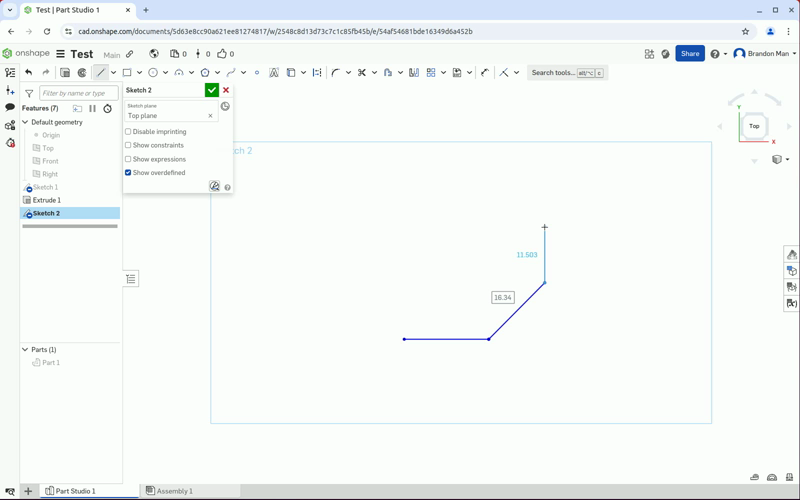
mouse_move(404, 226)
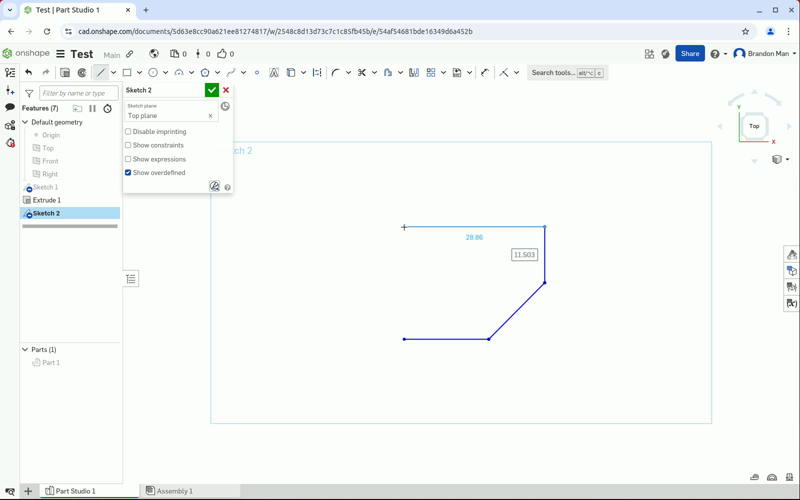
click(404, 226)
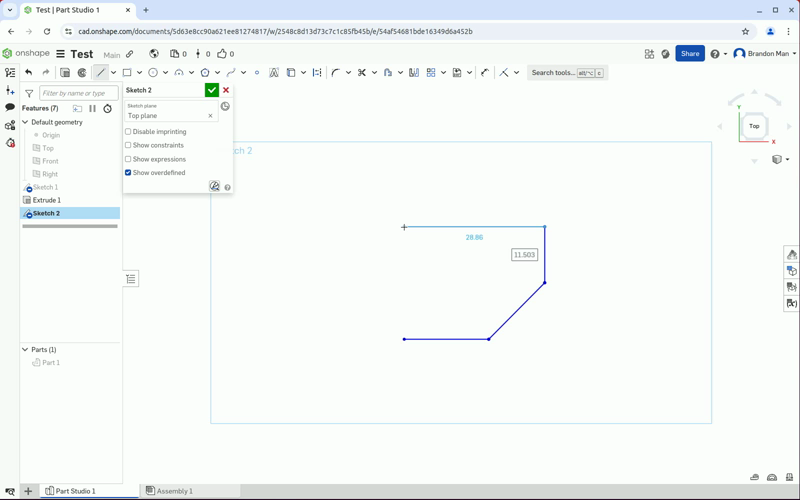
key_up(shift)
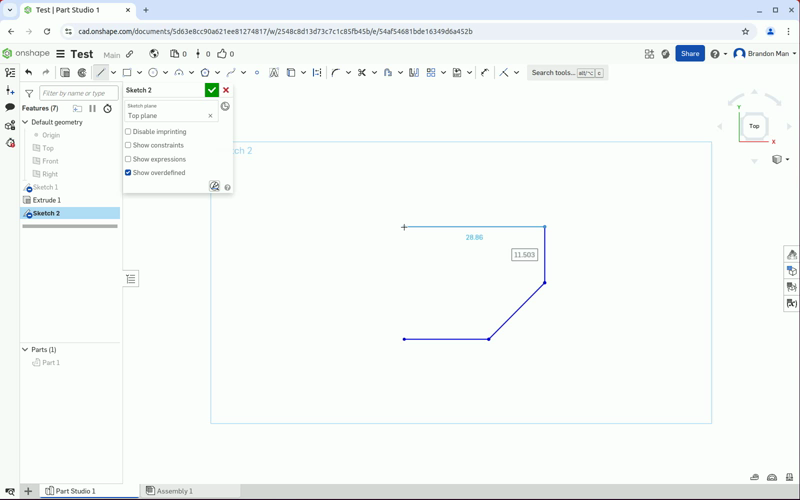
key(esc)
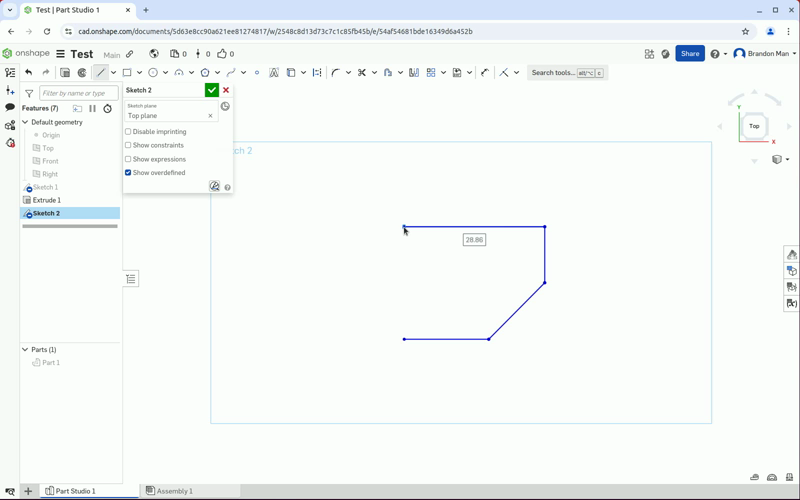
key(a)
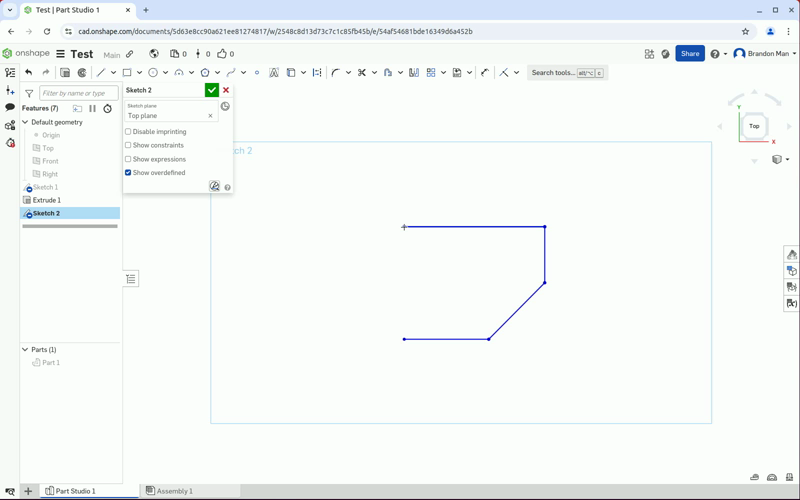
mouse_move(404, 226)
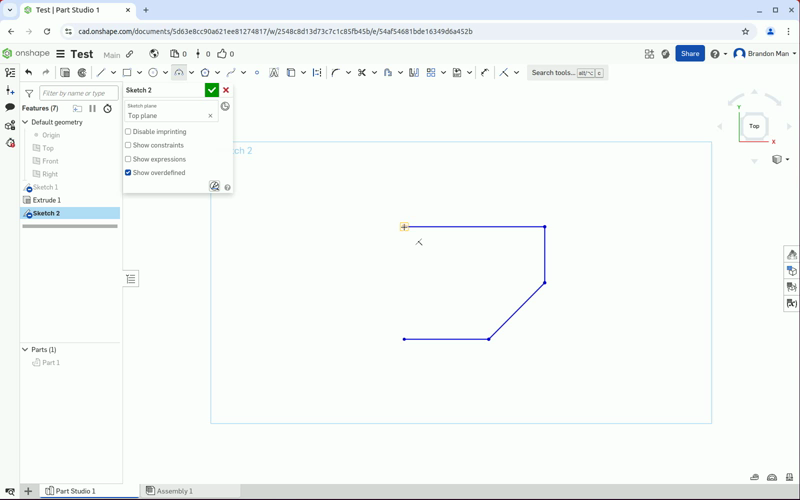
click(404, 226)
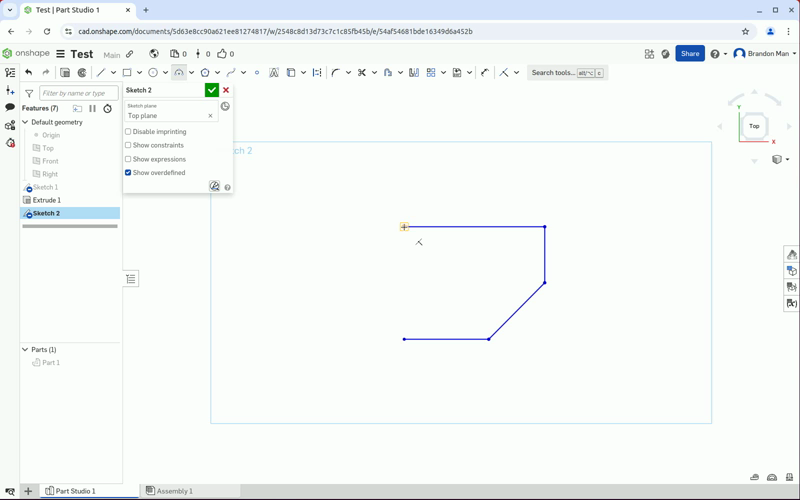
mouse_move(404, 339)
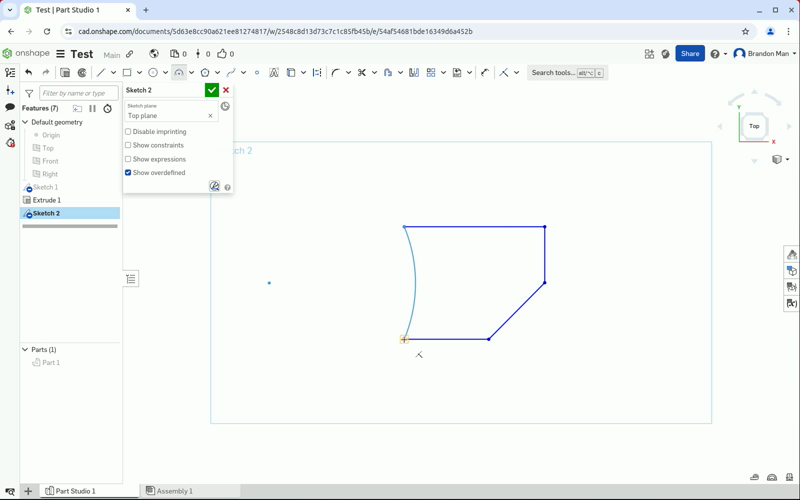
click(404, 339)
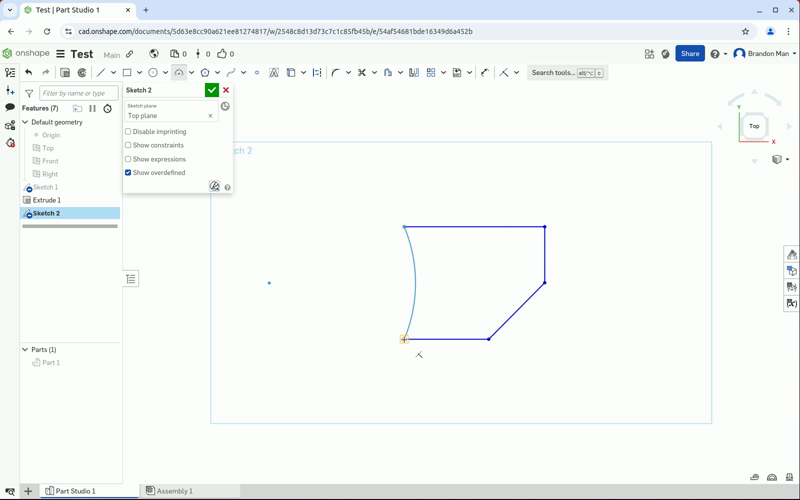
key_down(shift)
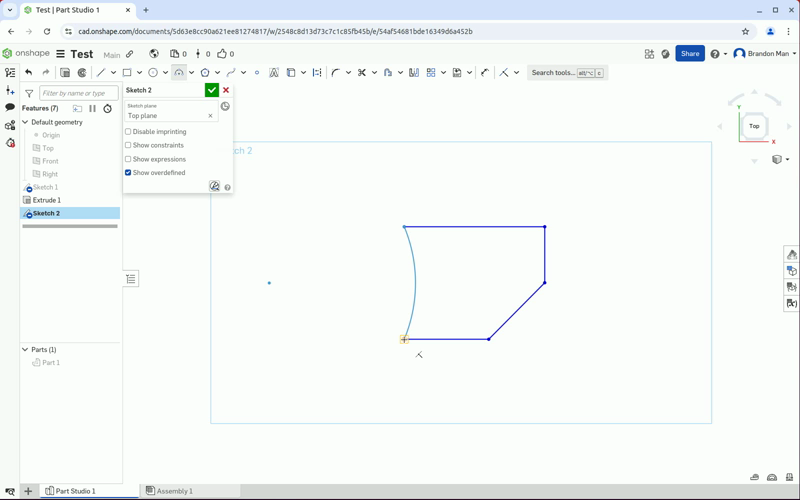
mouse_move(460, 282)
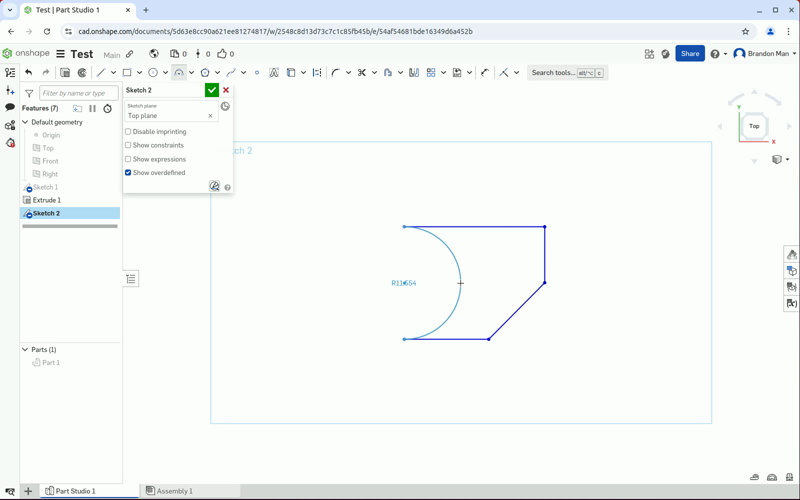
click(460, 282)
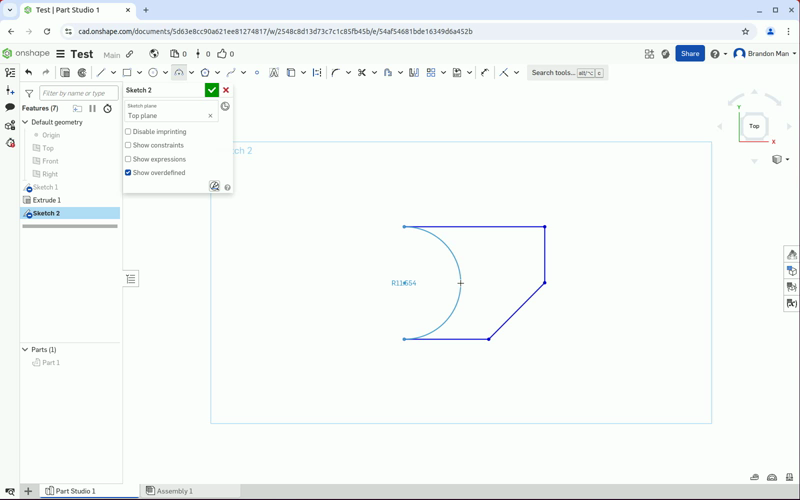
key_up(shift)
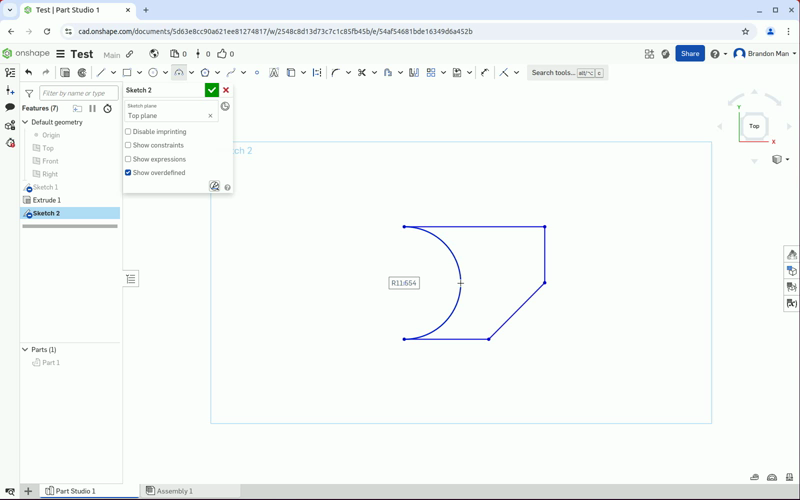
key(esc)
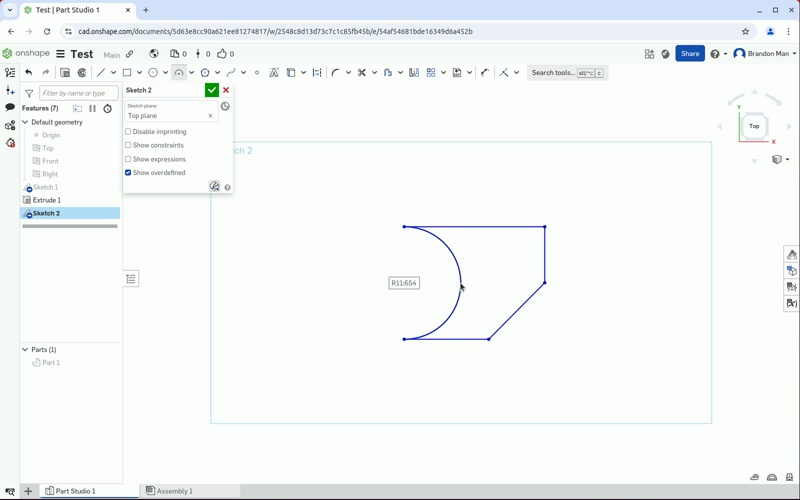
mouse_move(415, 273)
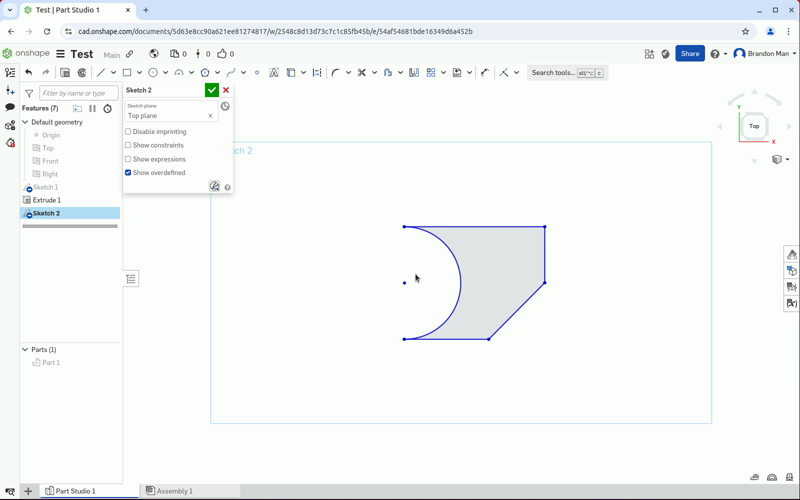
scroll(6)
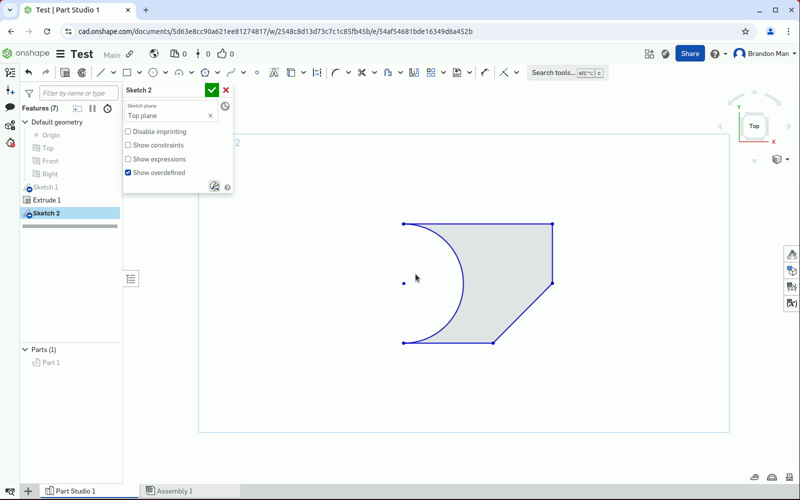
scroll(6)
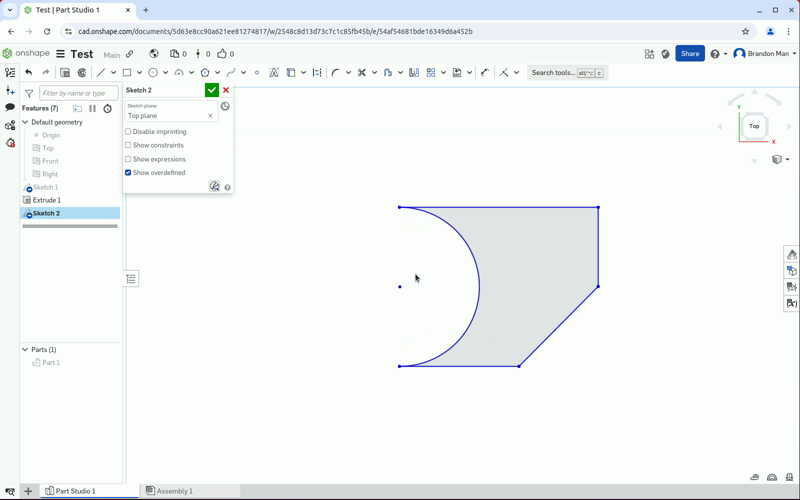
scroll(6)
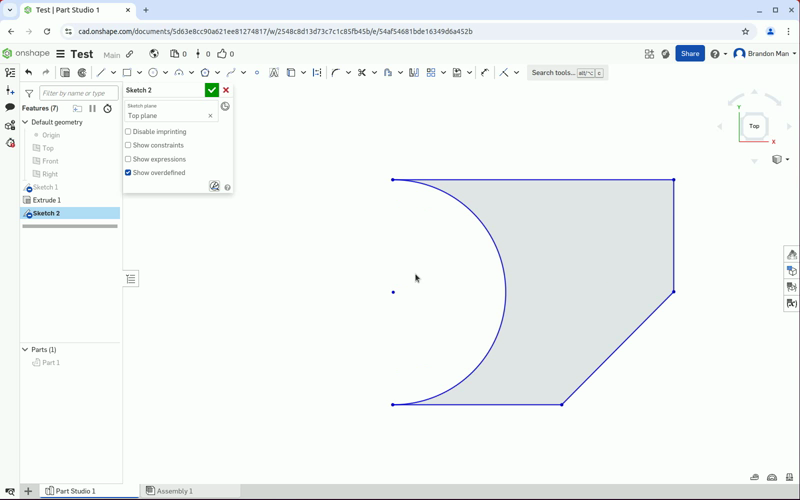
scroll(6)
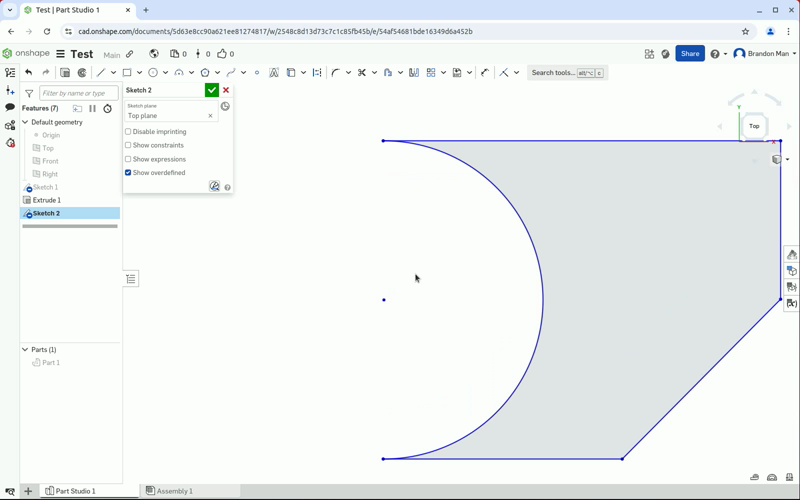
scroll(6)
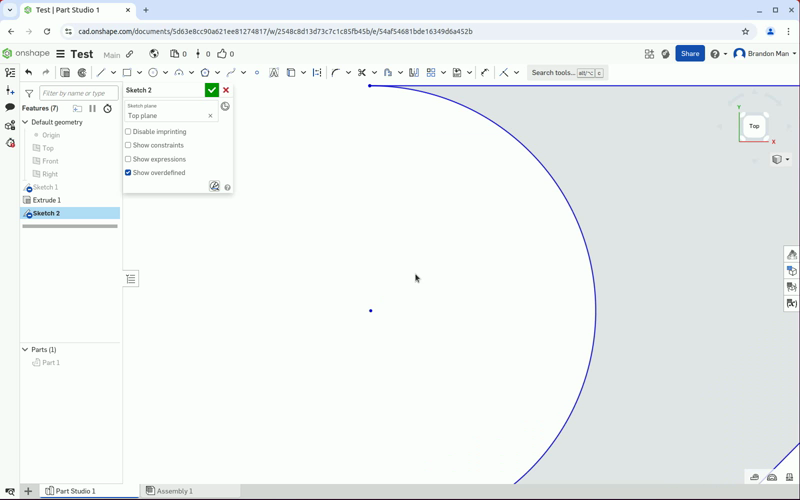
scroll(6)
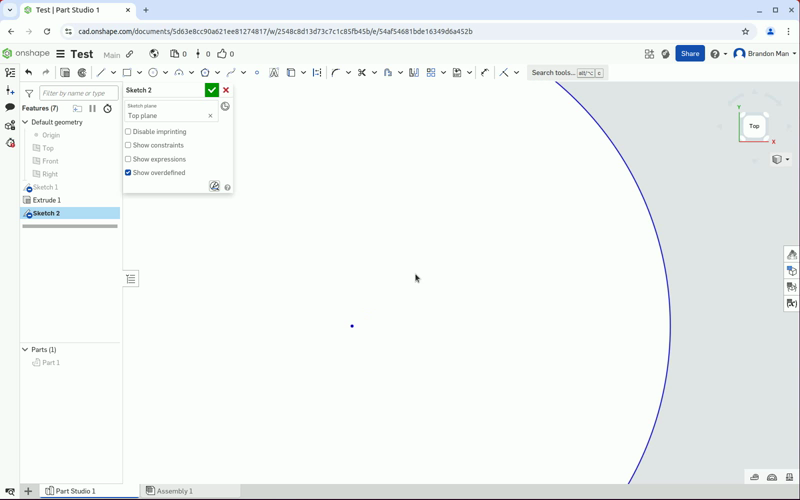
scroll(6)
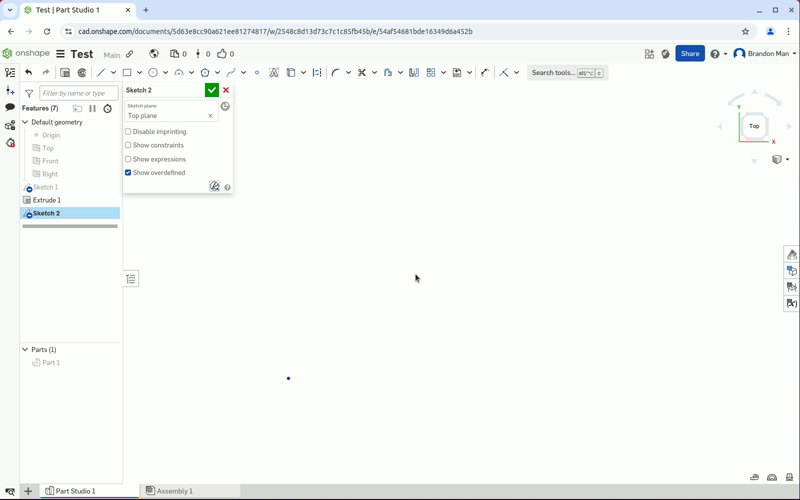
click(415, 273)
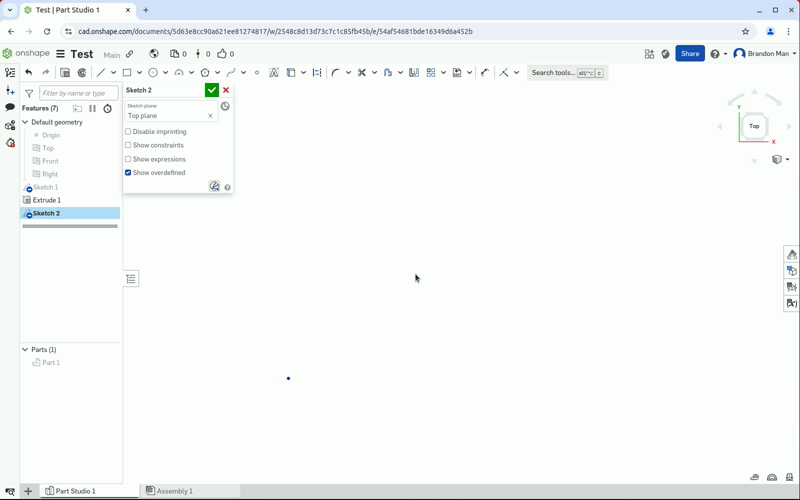
scroll(-6)
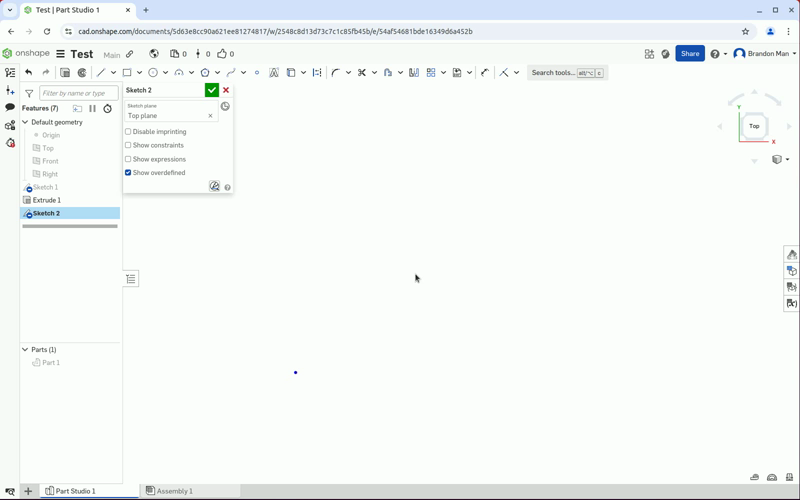
scroll(-6)
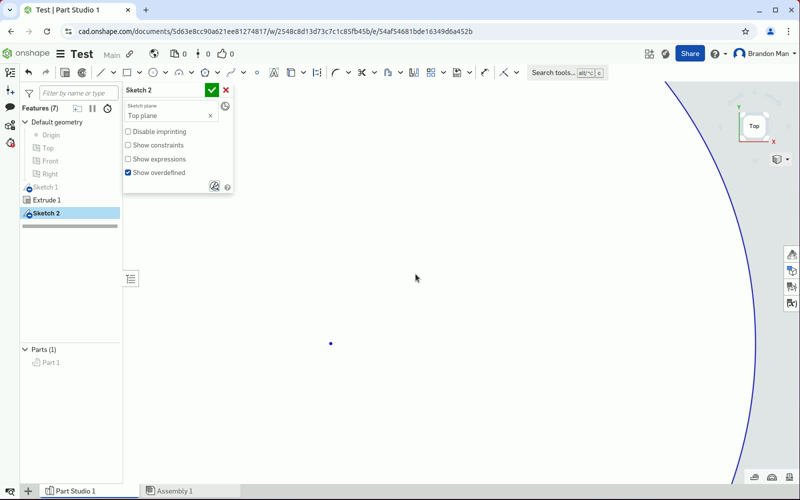
scroll(-6)
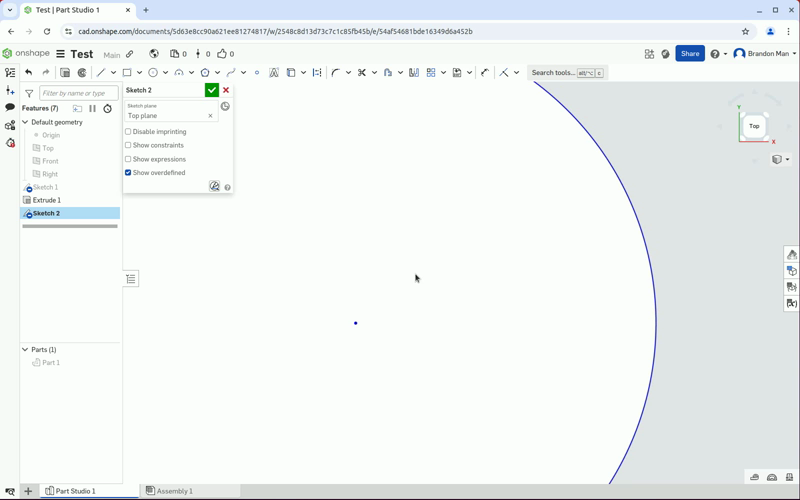
scroll(-6)
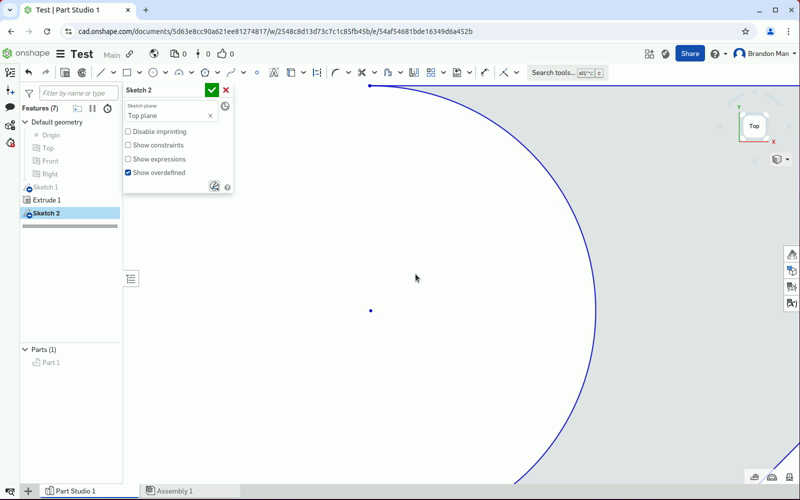
scroll(-6)
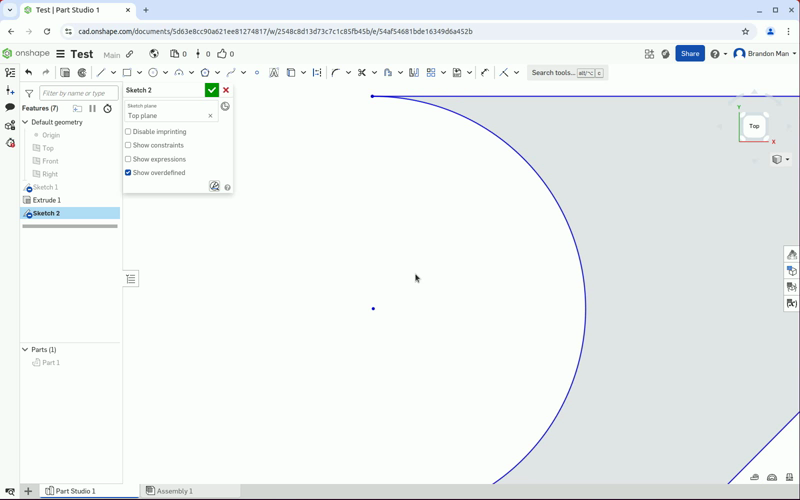
scroll(-6)
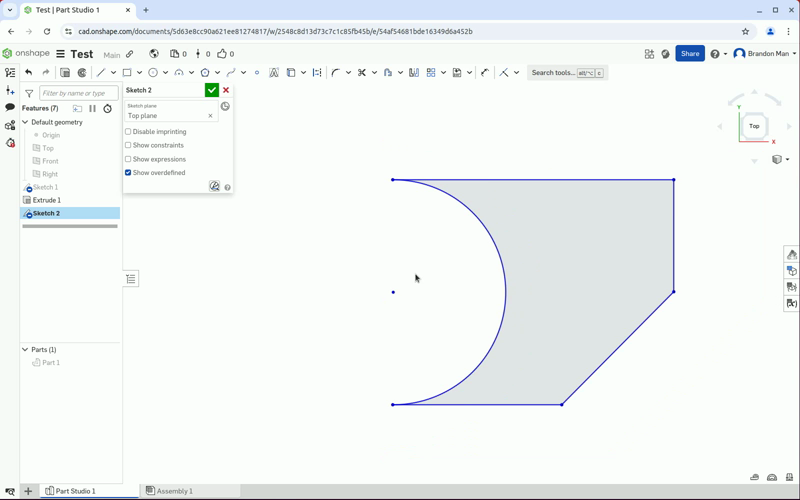
scroll(-6)
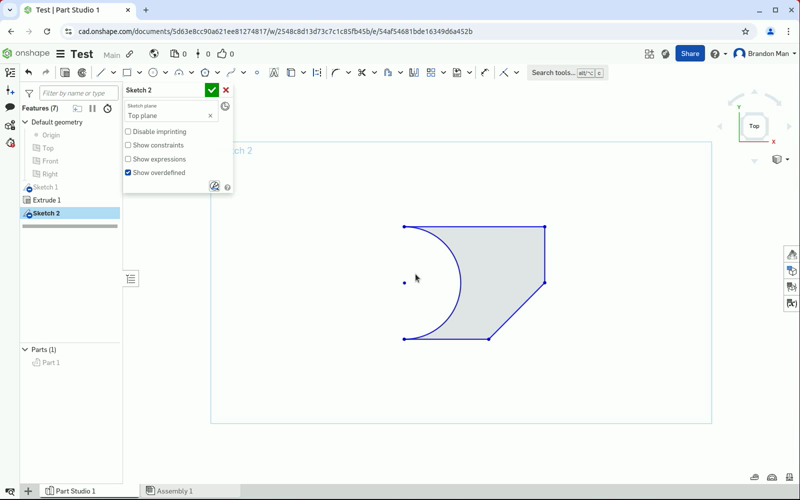
mouse_move(73, 352)
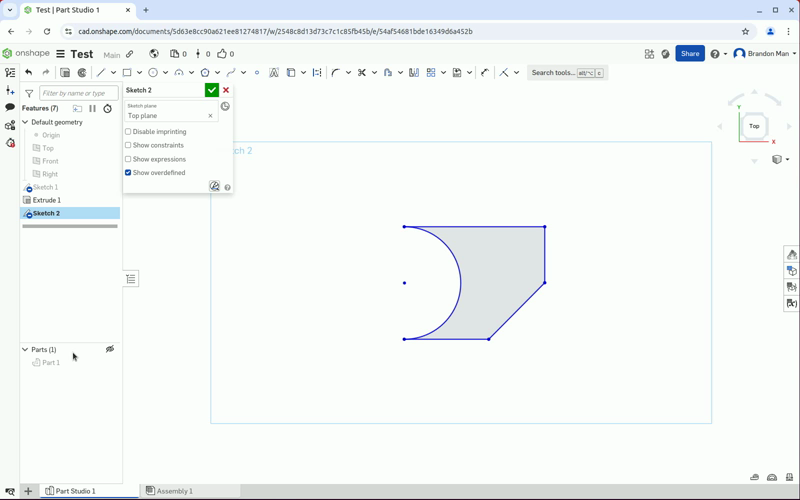
key(shift+y)
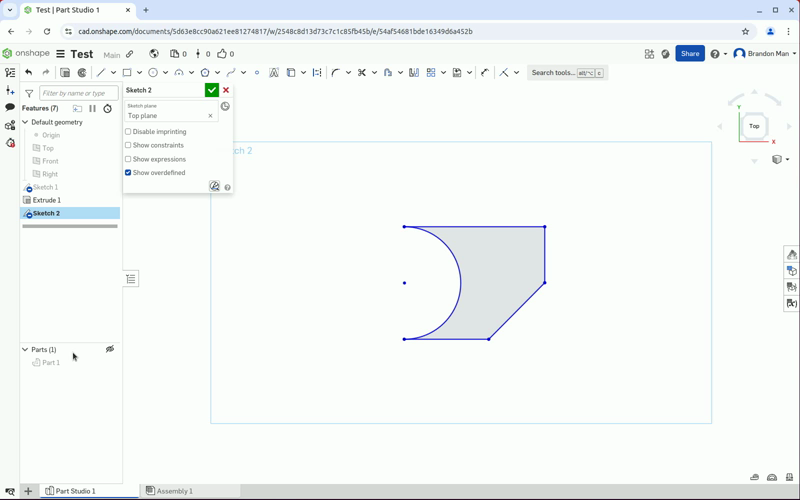
key(shift+e)
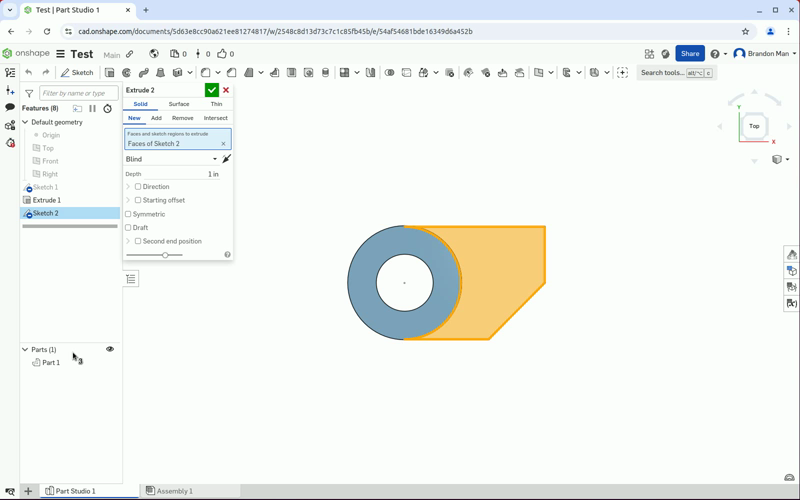
mouse_move(143, 106)
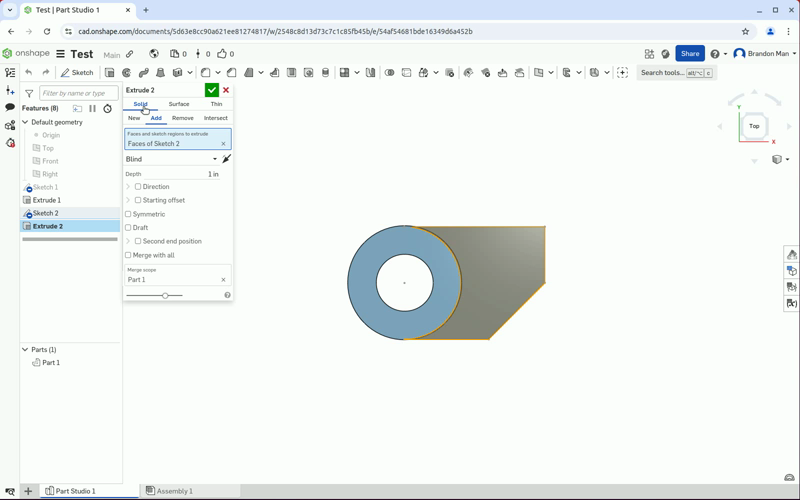
click(143, 106)
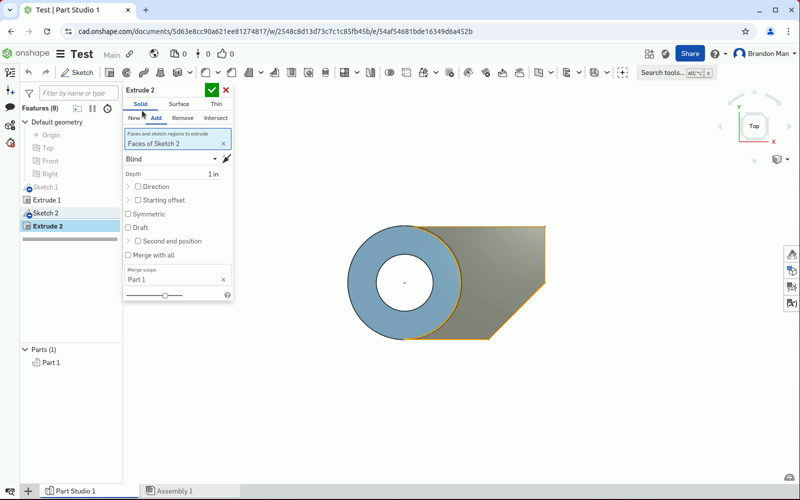
mouse_move(137, 120)
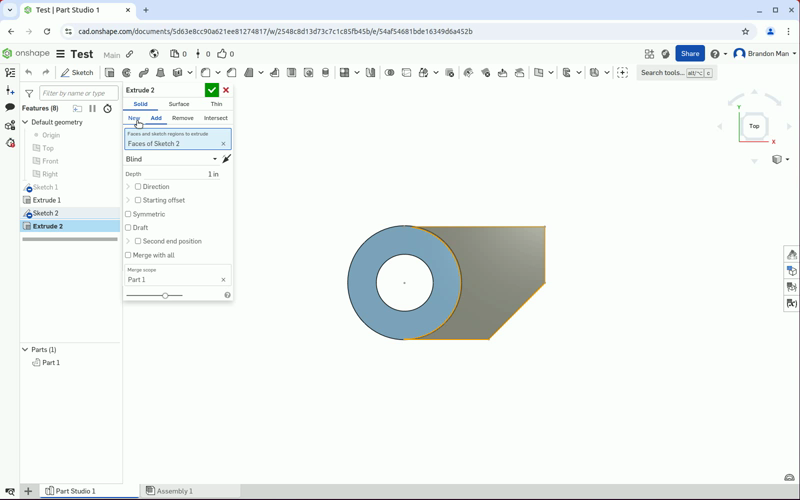
click(137, 120)
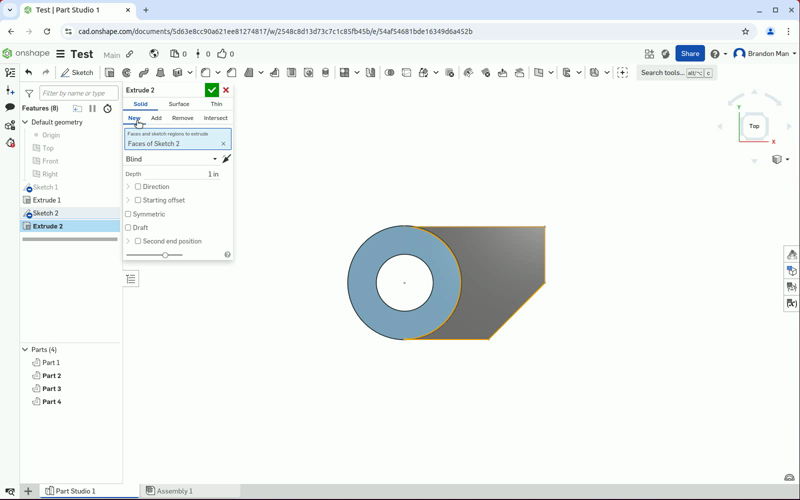
key(tab, 4)
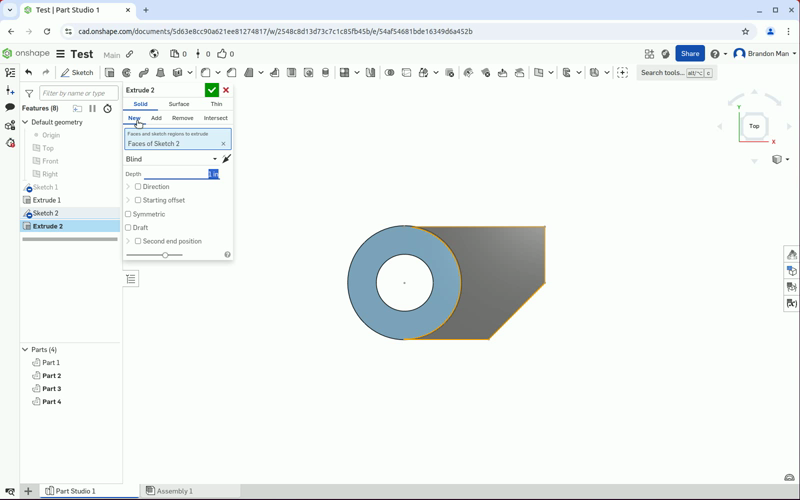
text(5.777)
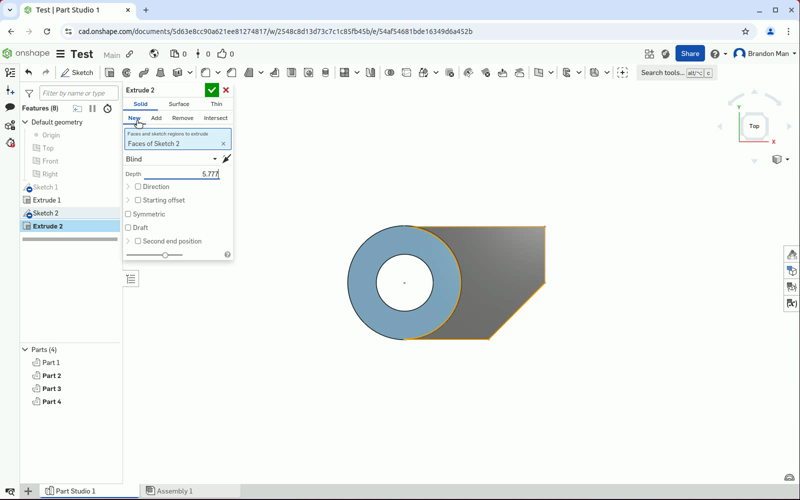
key(enter)
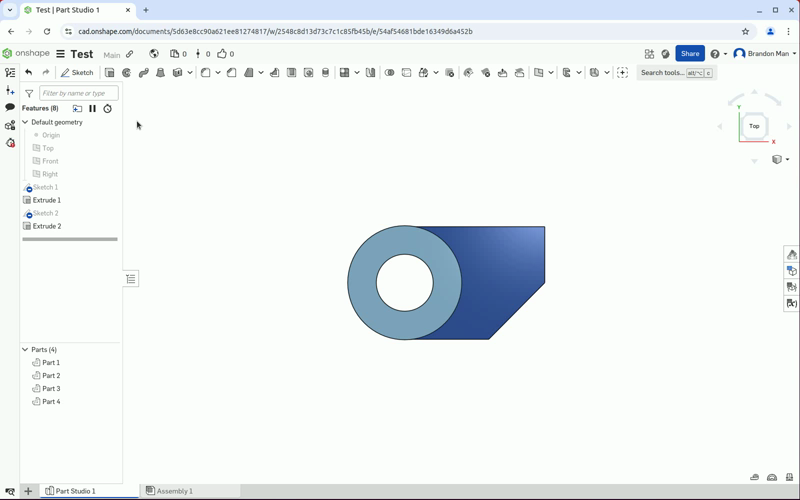
key(shift+h)
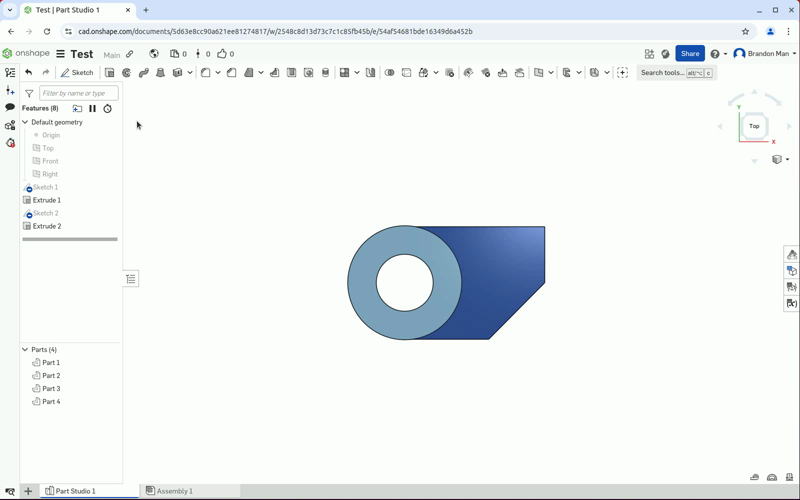
key(shift+h)
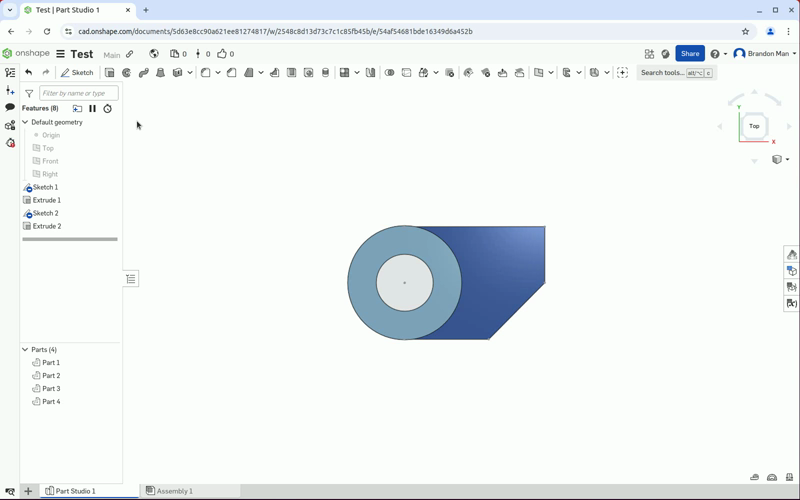
key(shift+7)
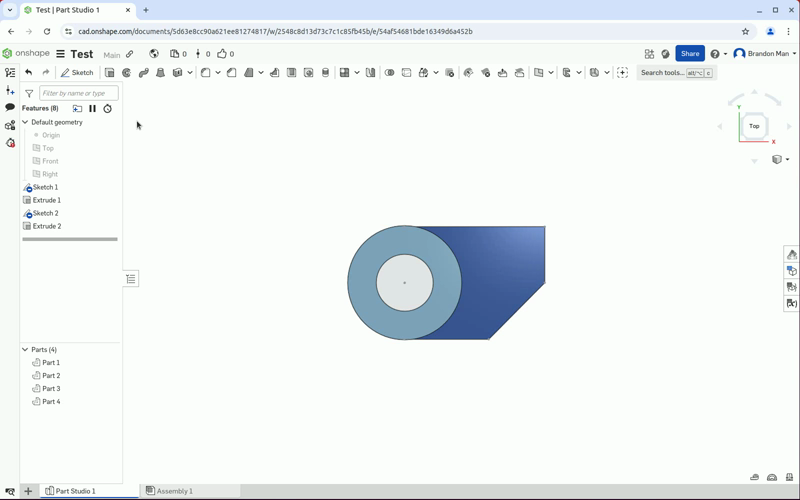
key(up, 3)
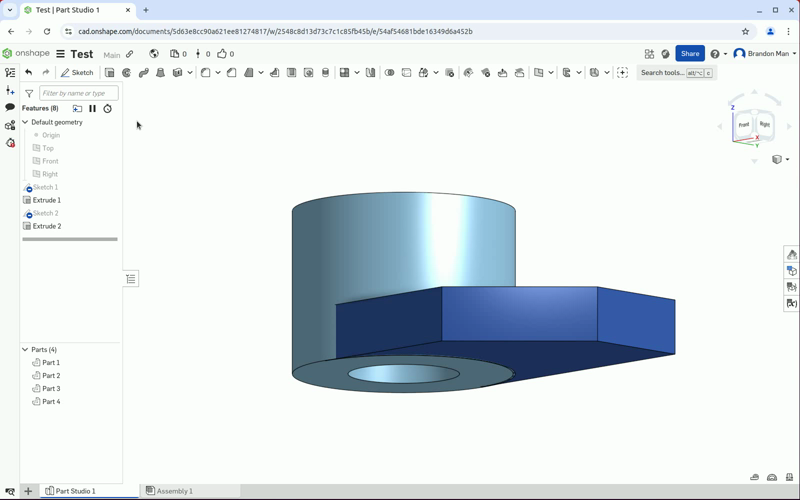
key(left, 3)
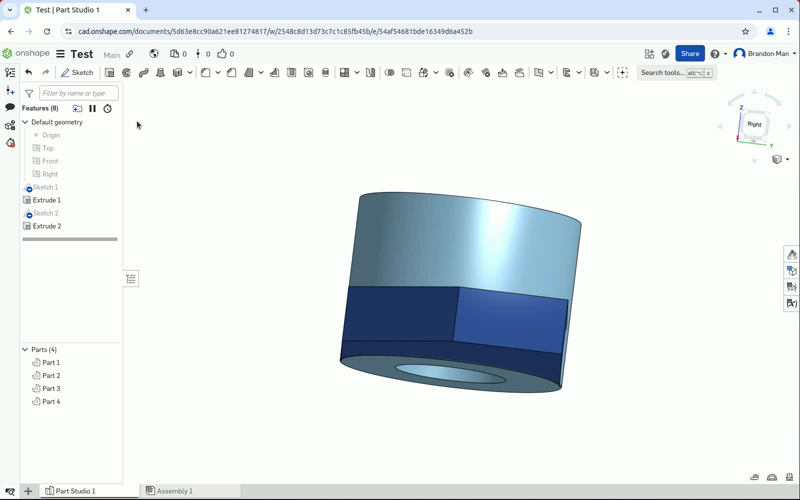
key(right, 3)
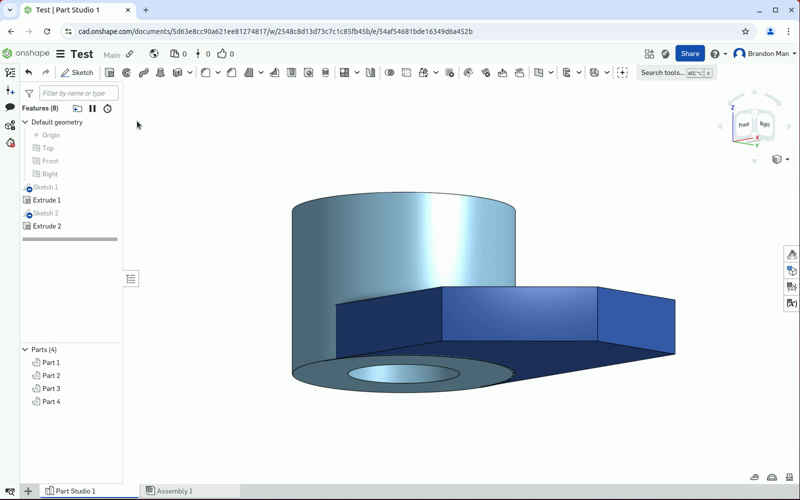
key(down, 3)
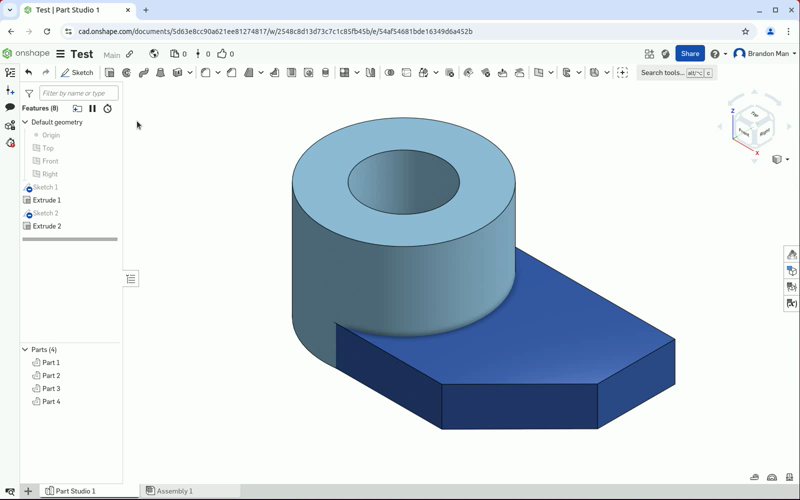
mouse_move(73, 189)
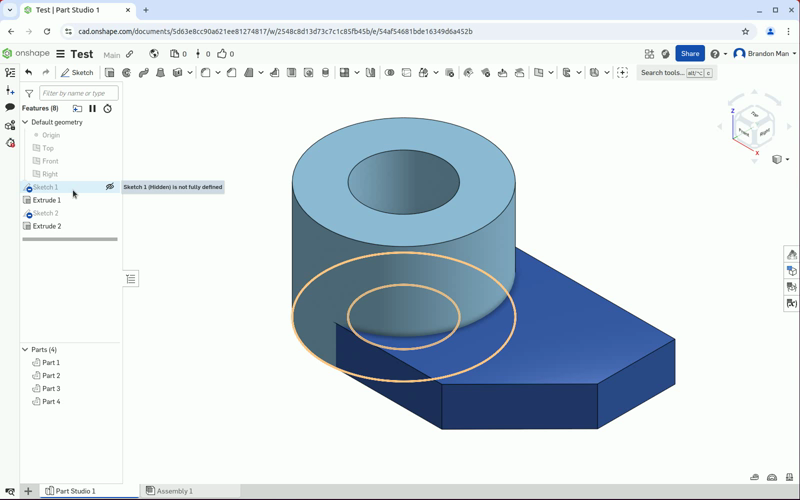
click(73, 189)